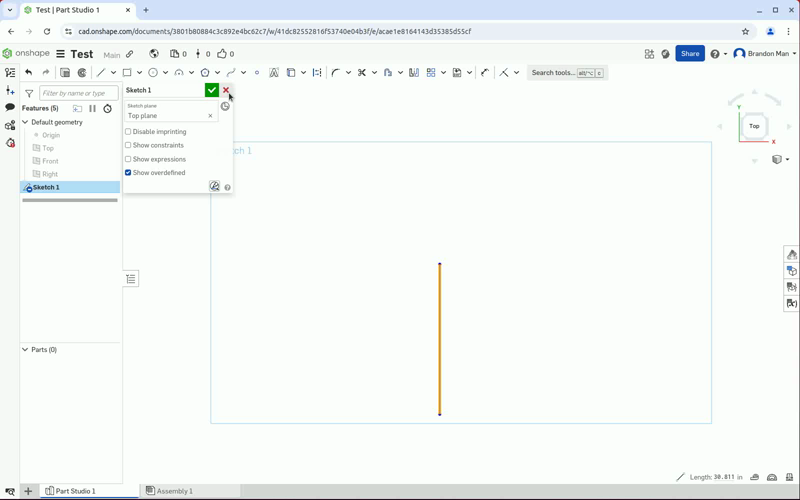
key(shift+h)
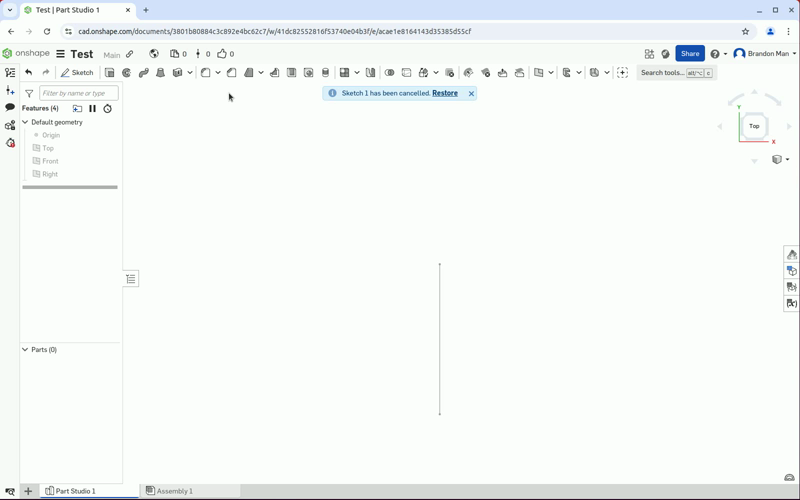
mouse_move(73, 352)
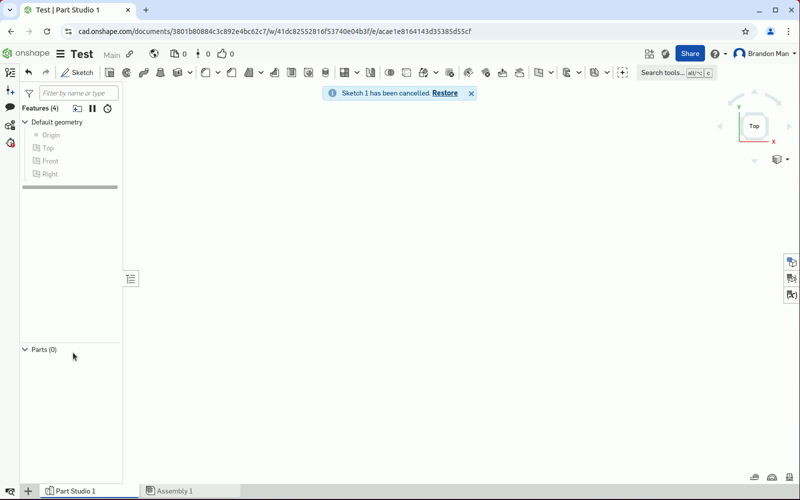
key(y)
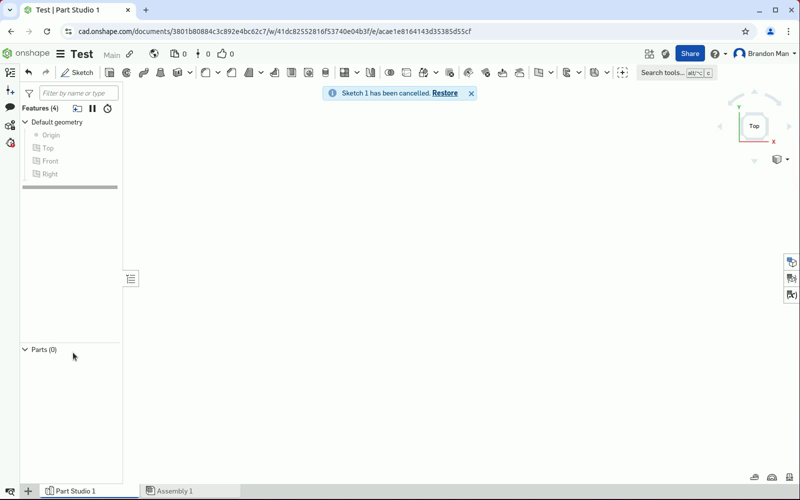
key(shift+p)
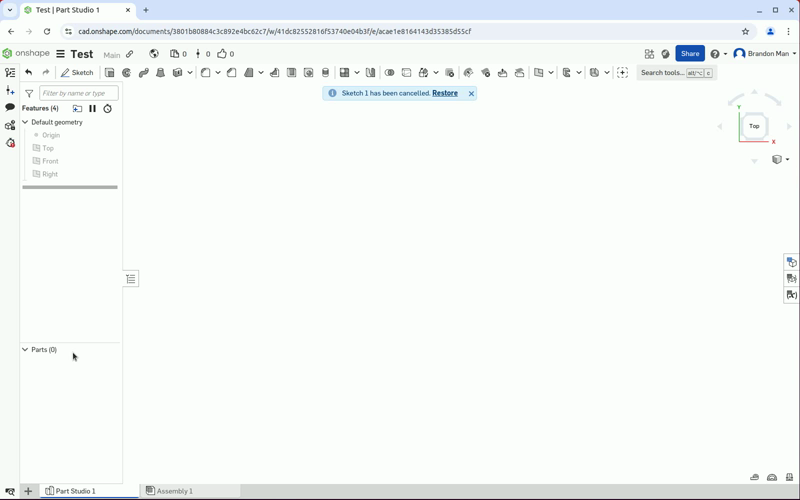
key(space)
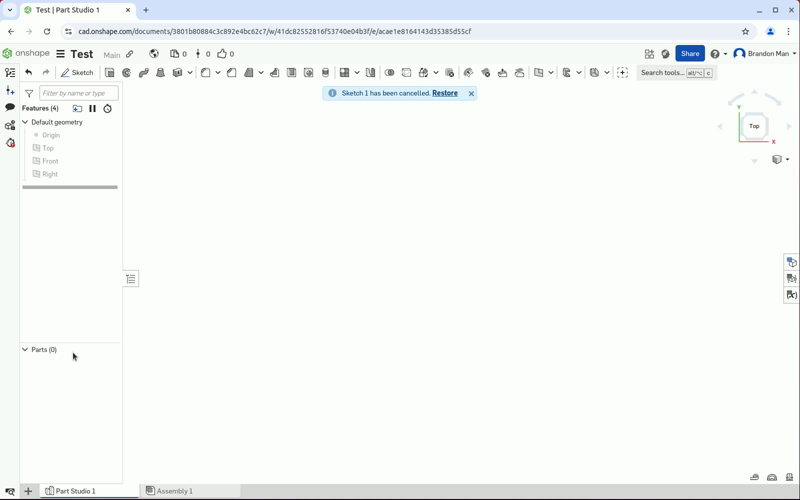
key_down(shift)
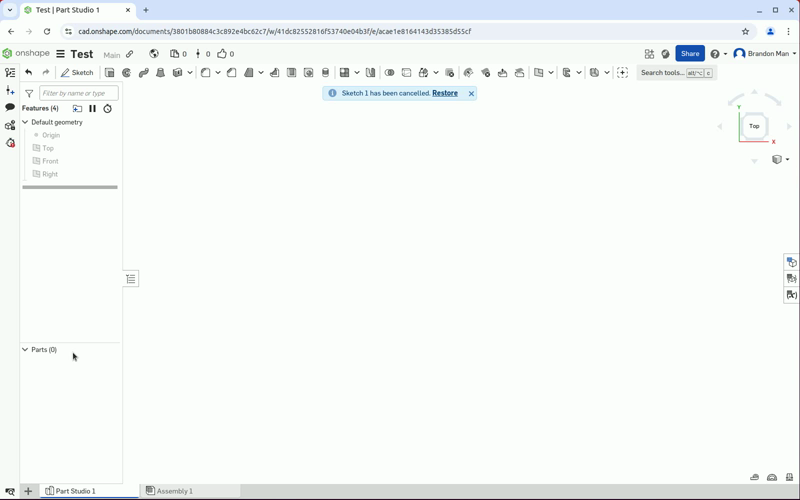
key(up)
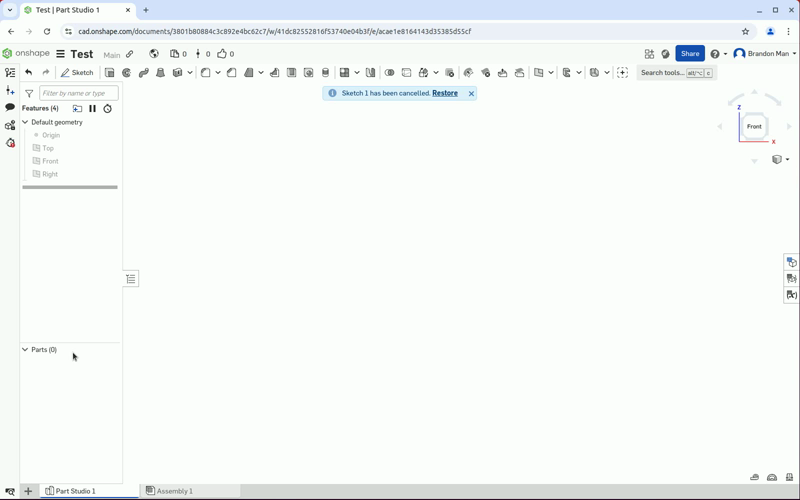
key_up(shift)
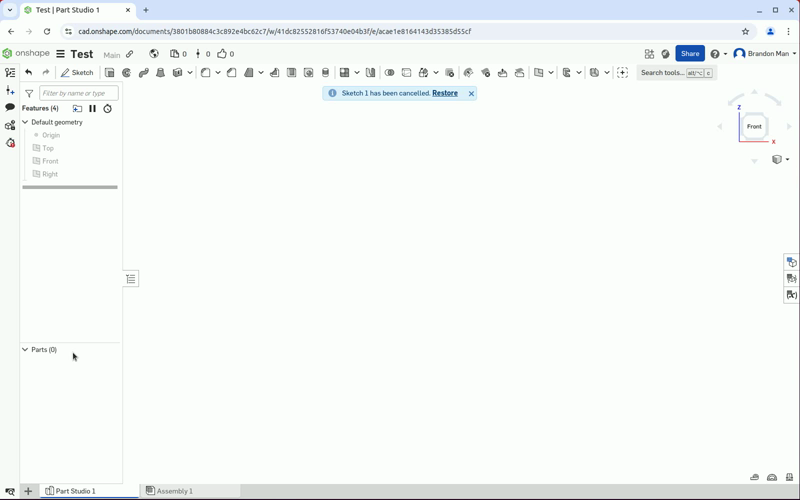
mouse_move(73, 352)
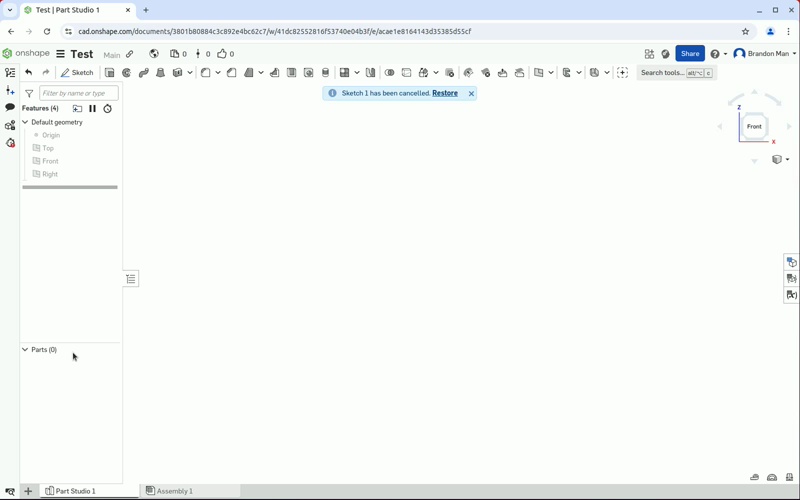
key(shift+y)
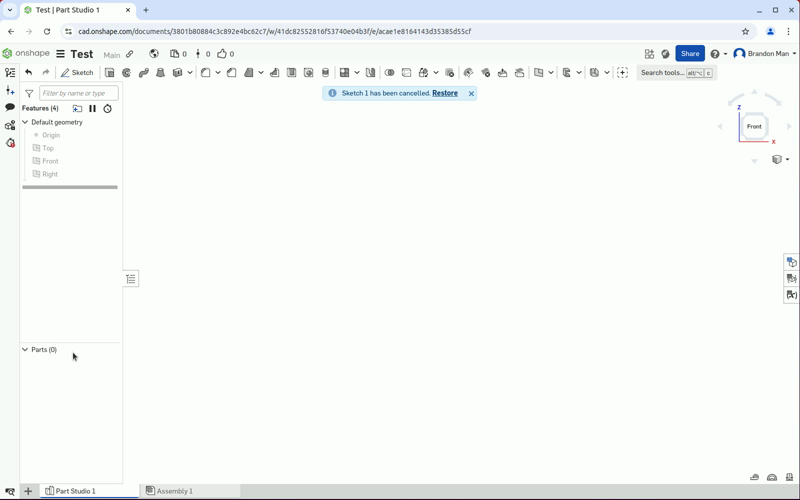
key(shift+s)
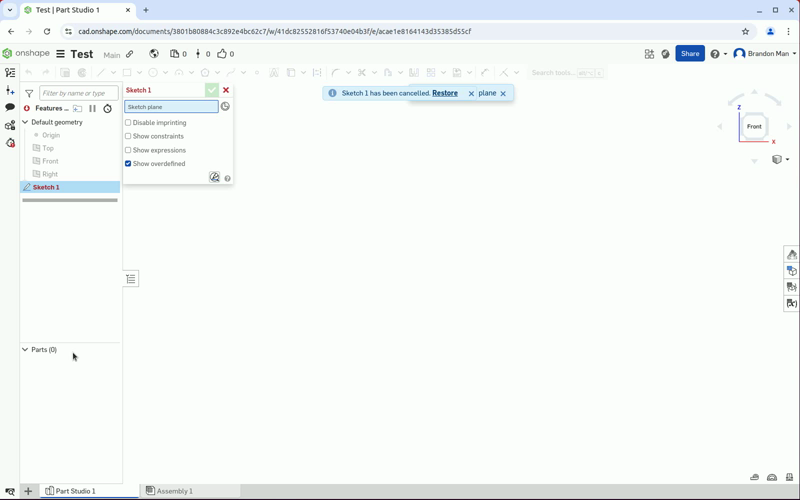
mouse_move(73, 163)
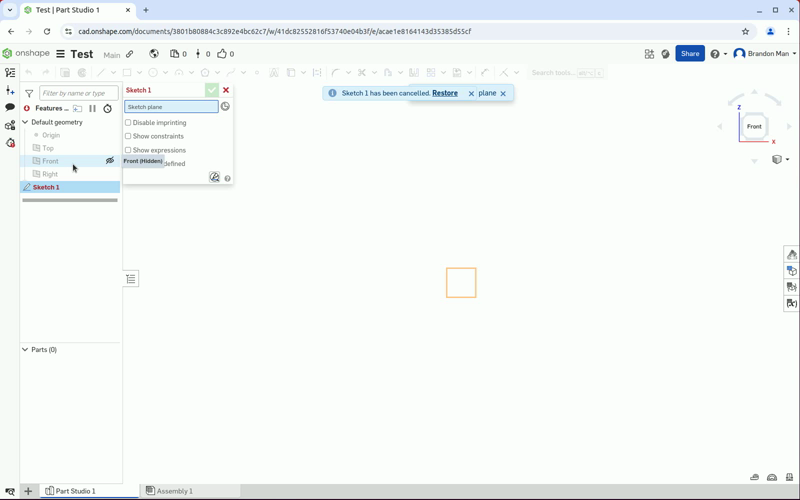
click(73, 163)
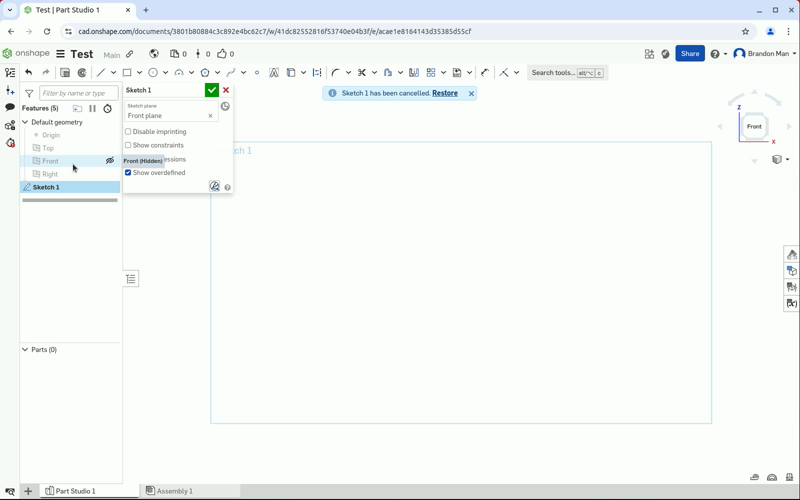
mouse_move(73, 352)
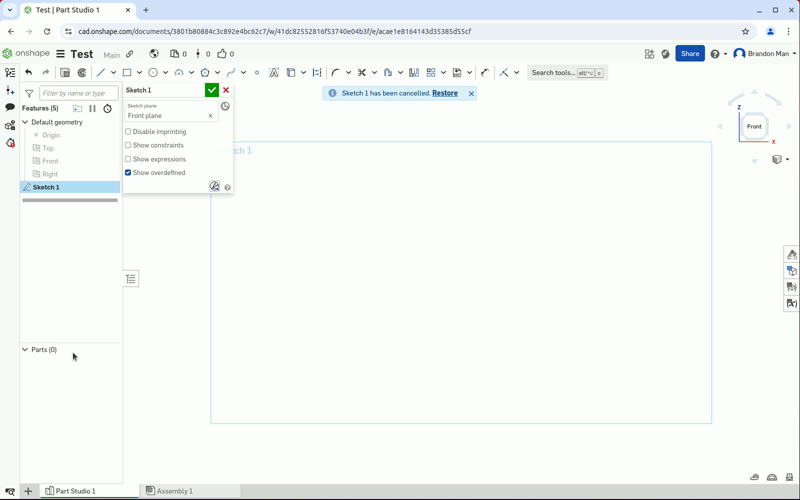
key(y)
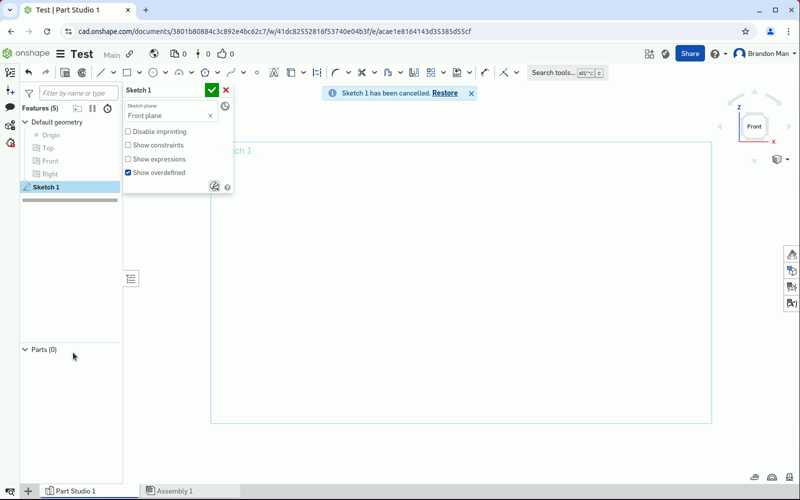
key(c)
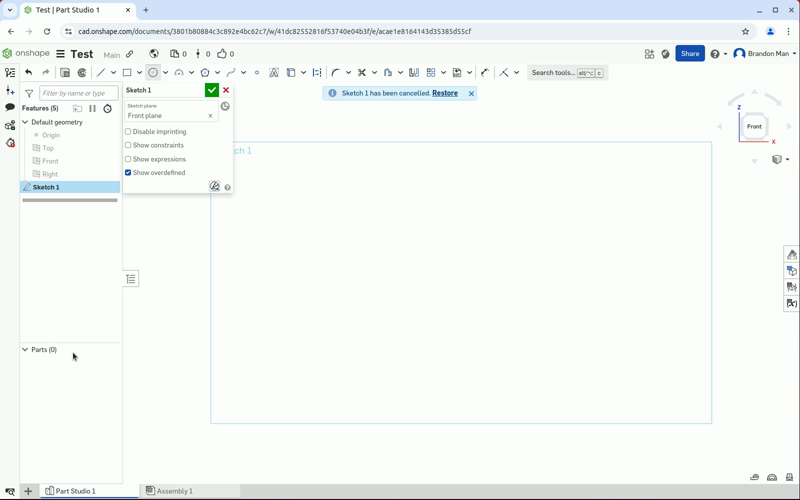
key_down(shift)
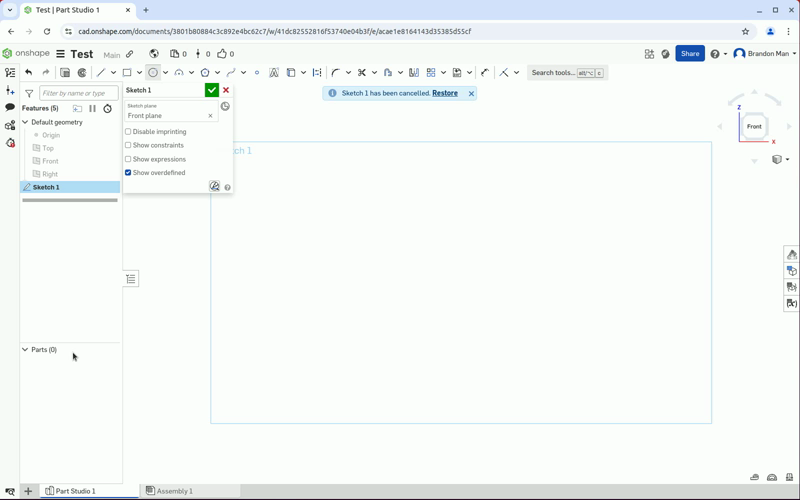
mouse_move(461, 282)
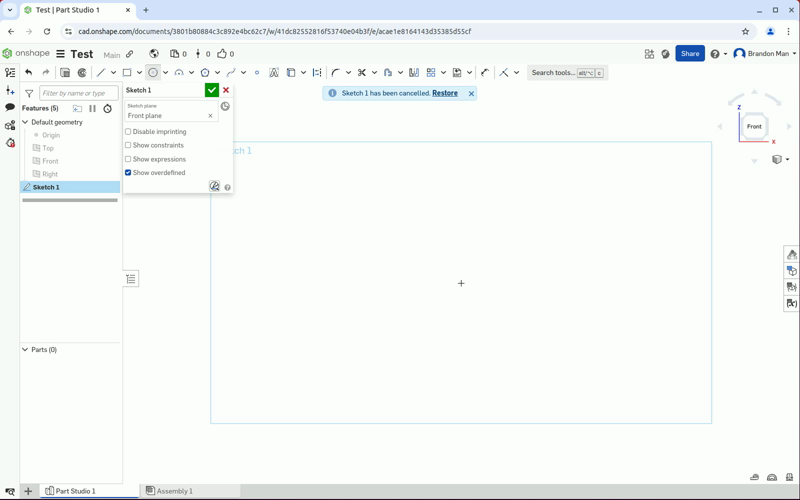
click(461, 282)
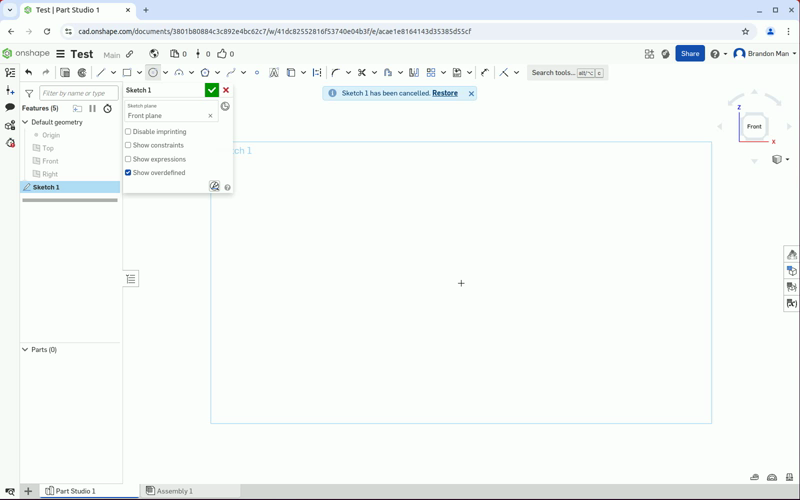
key_up(shift)
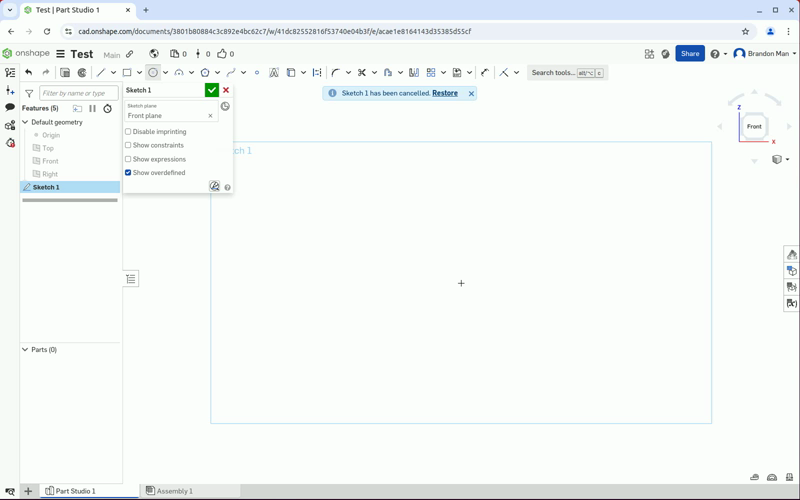
mouse_move(499, 282)
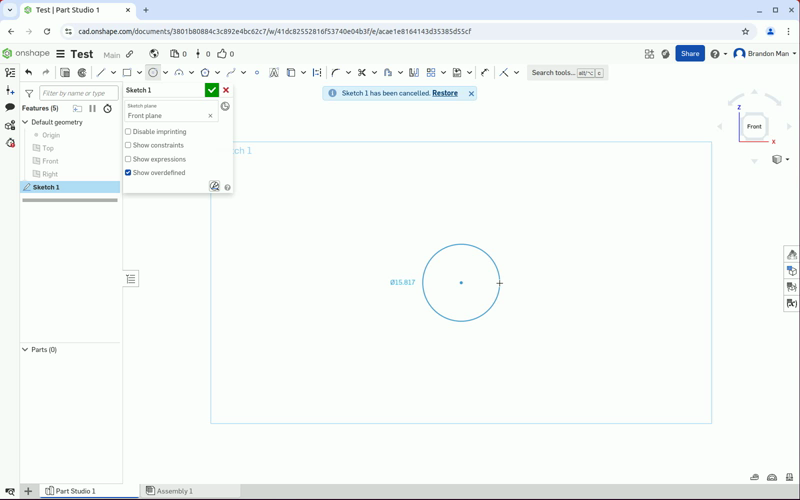
click(499, 282)
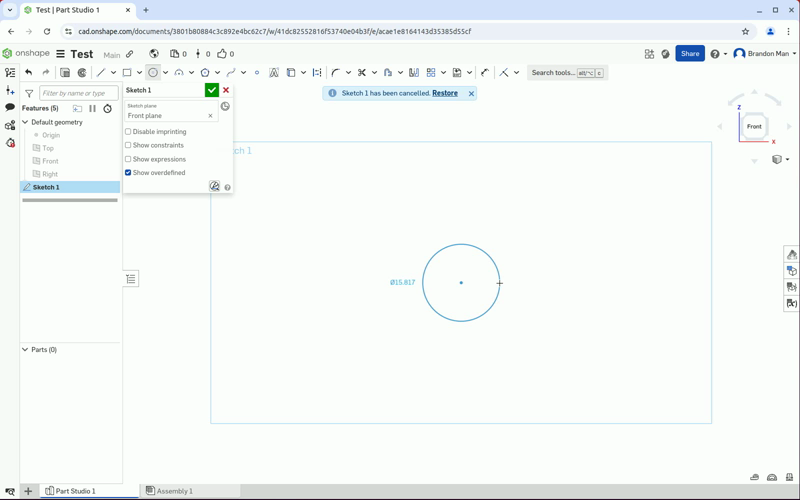
key(esc)
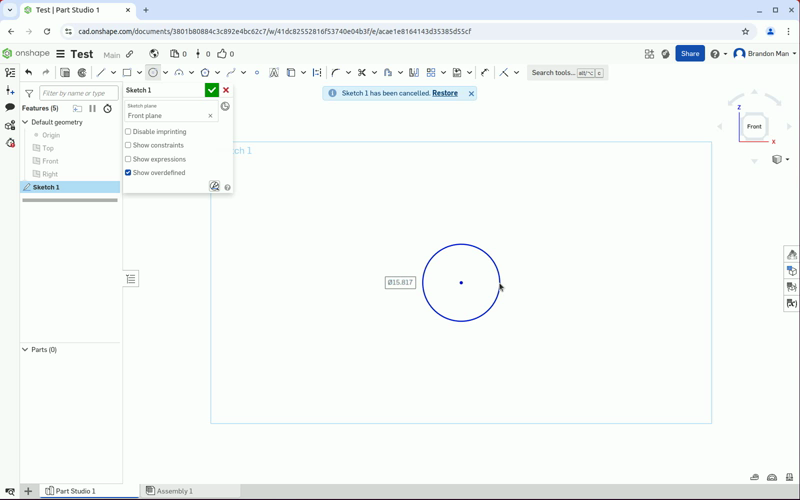
mouse_move(453, 253)
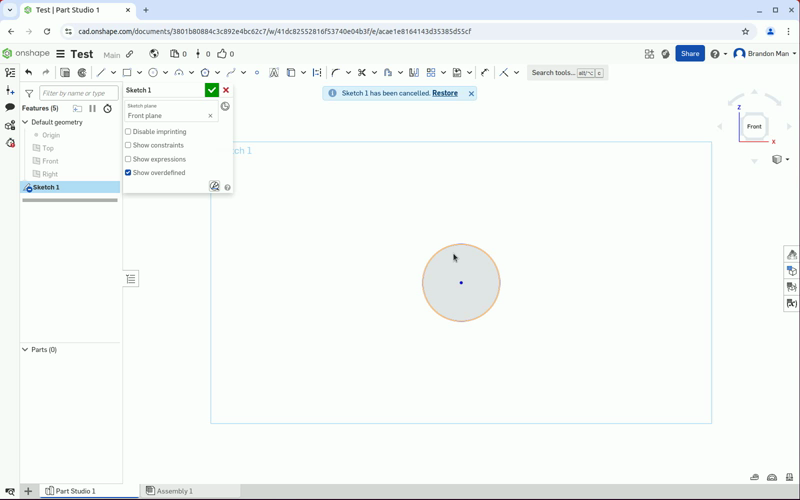
click(453, 253)
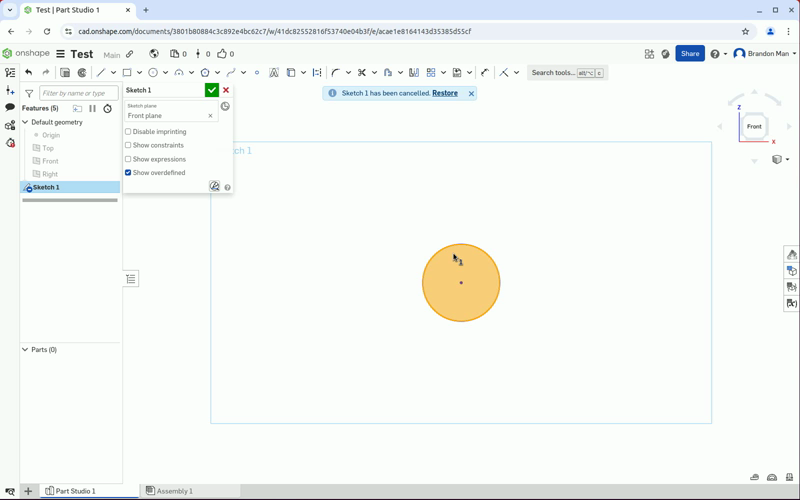
mouse_move(73, 352)
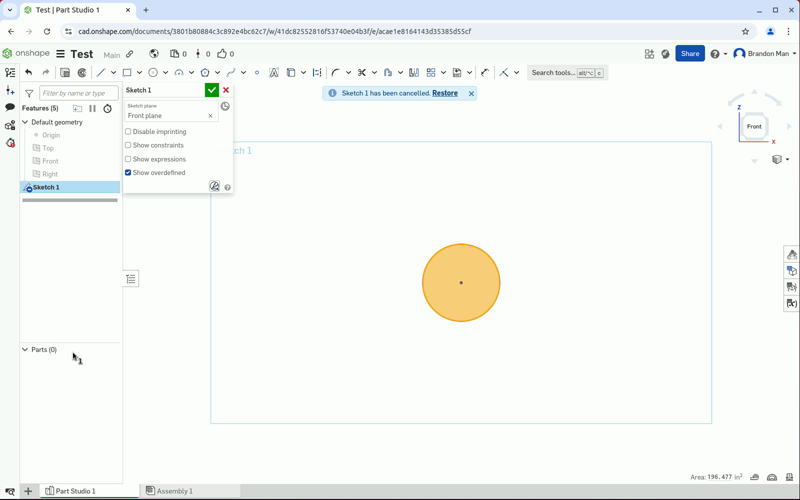
key(shift+y)
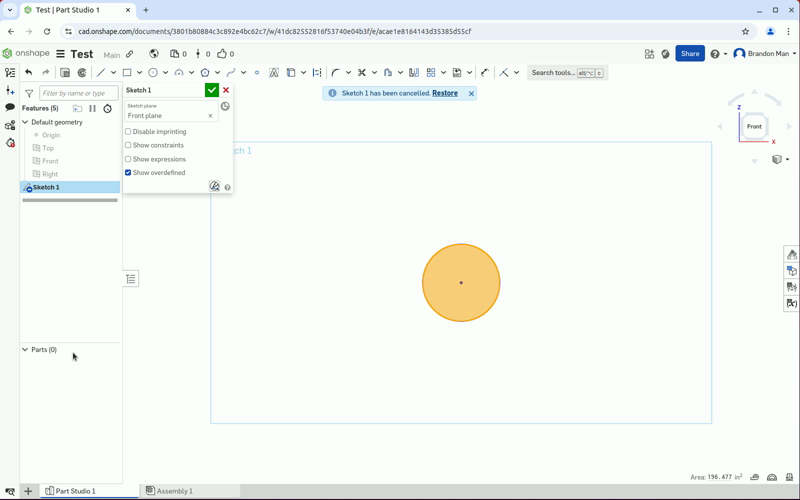
key(shift+e)
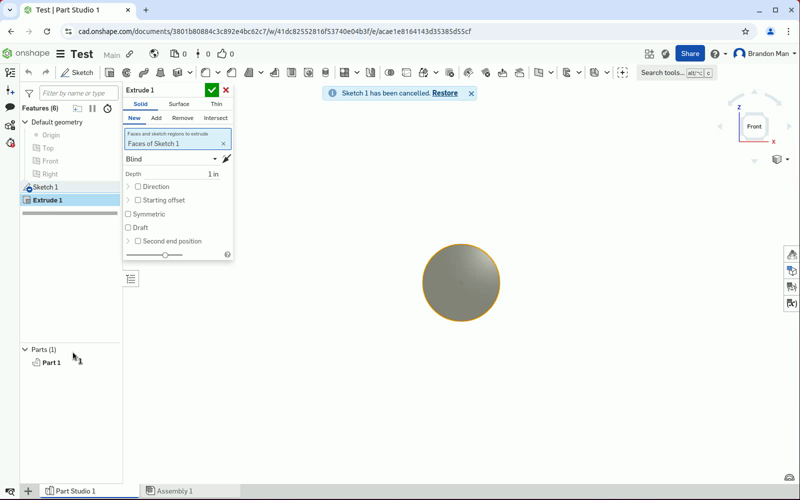
mouse_move(143, 106)
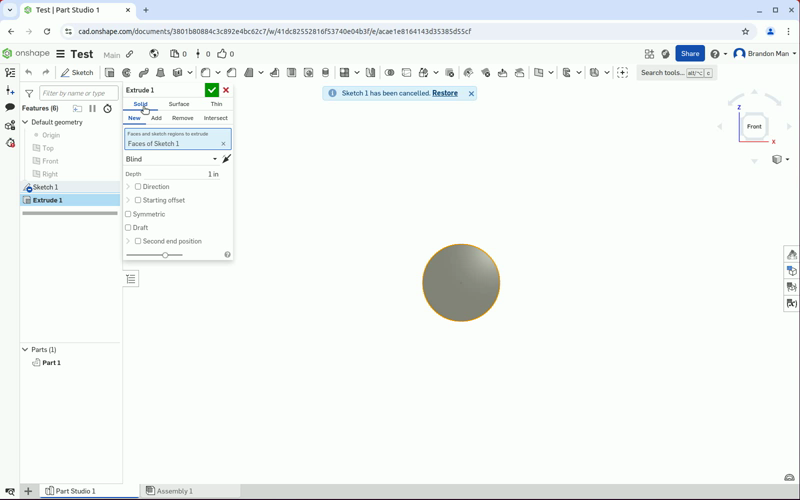
click(143, 106)
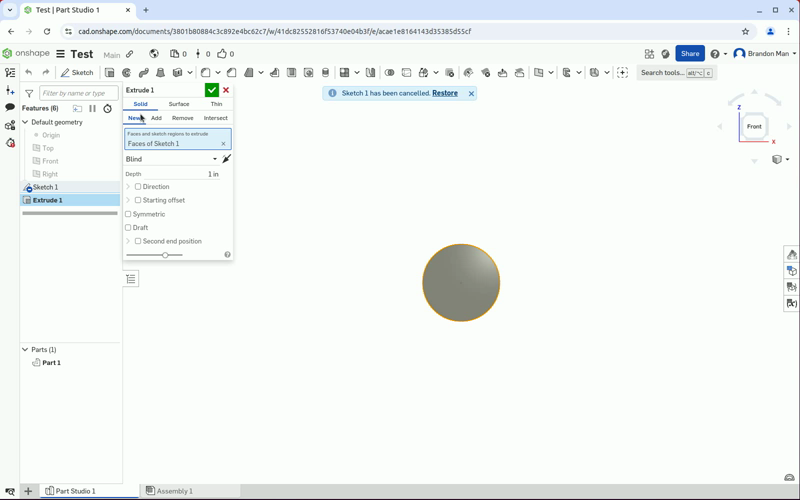
mouse_move(137, 120)
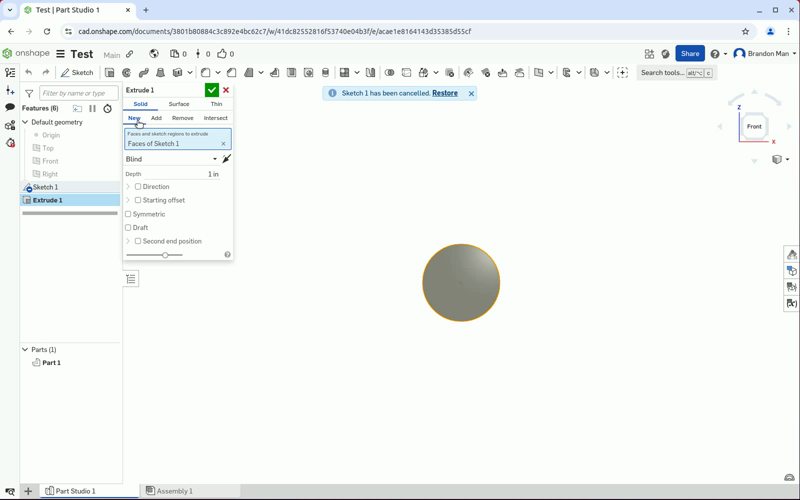
click(137, 120)
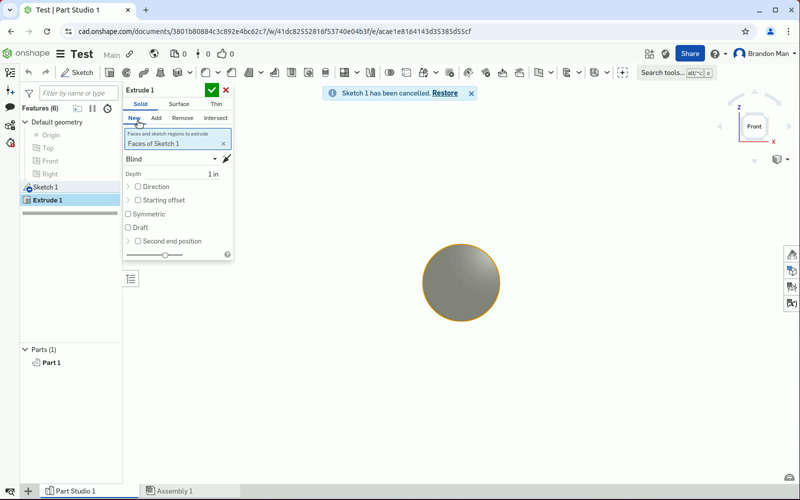
key(tab, 4)
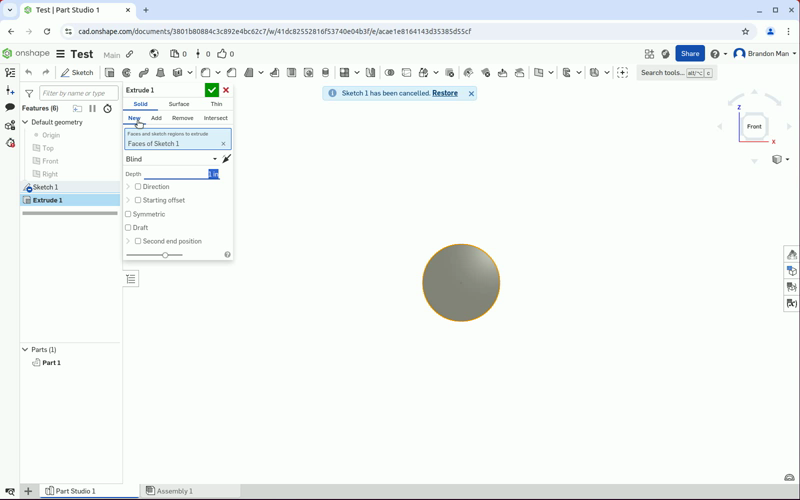
text(4.574)
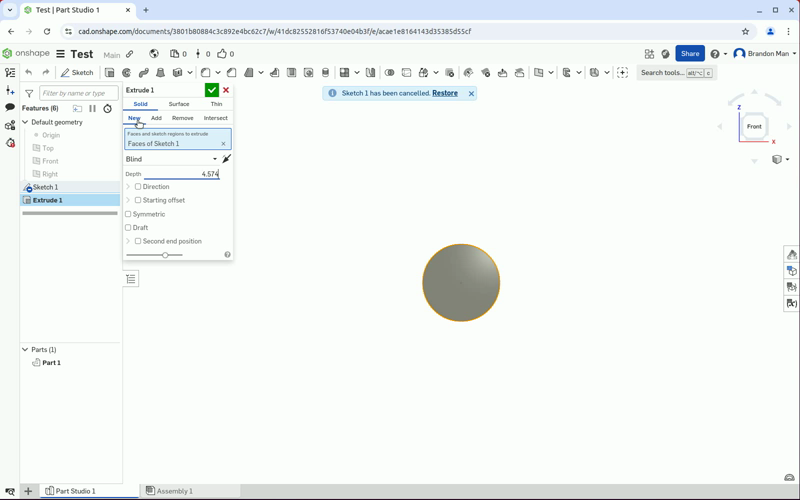
key(enter)
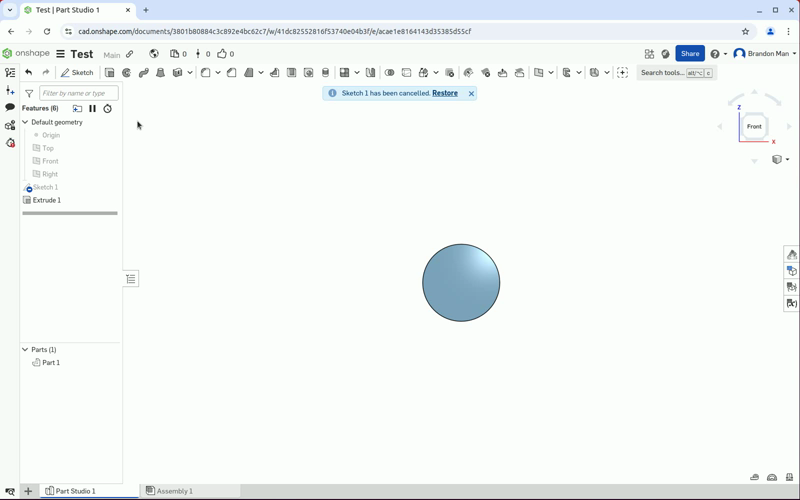
key(shift+h)
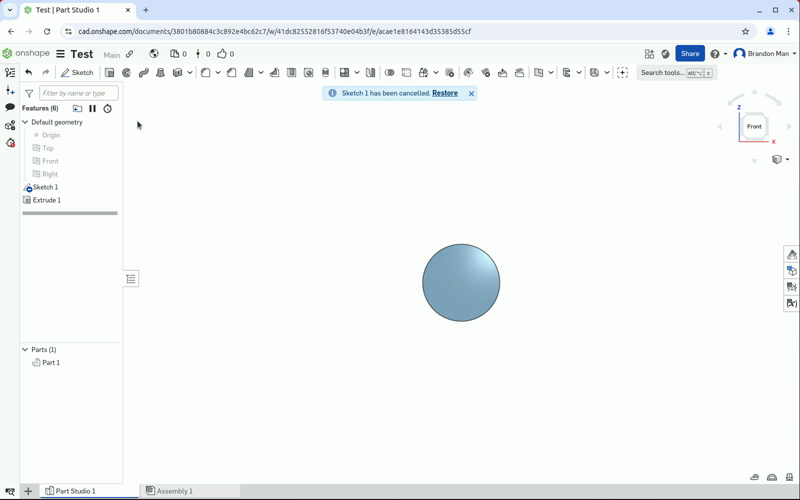
key(shift+h)
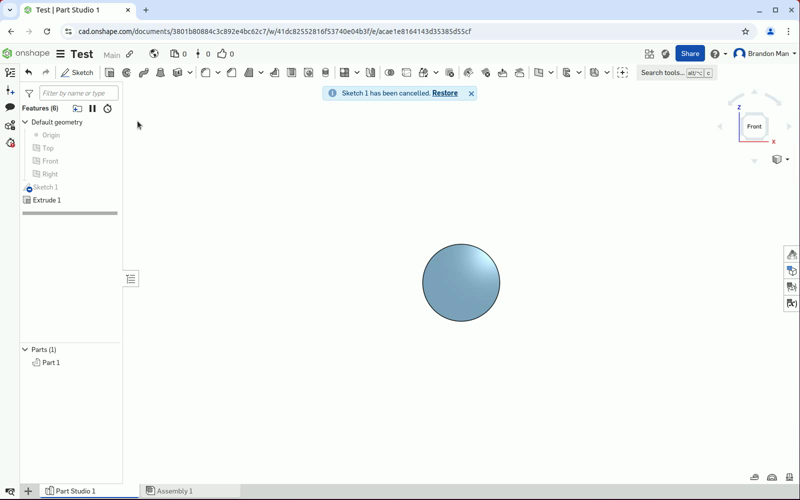
mouse_move(73, 189)
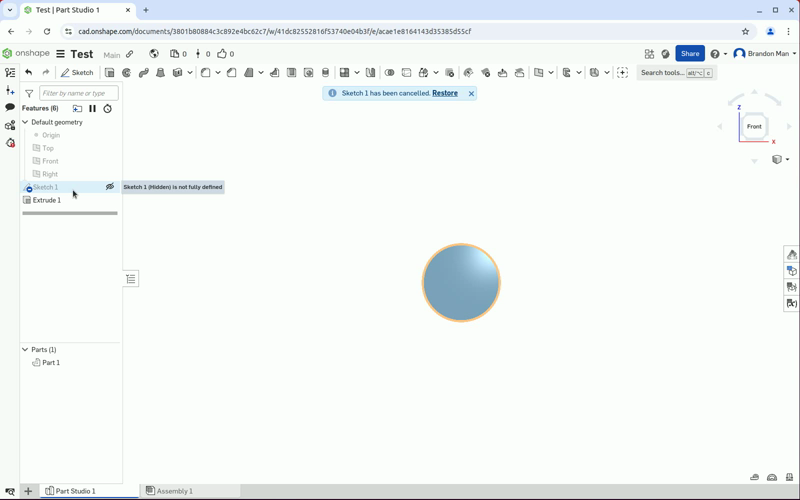
click(73, 189)
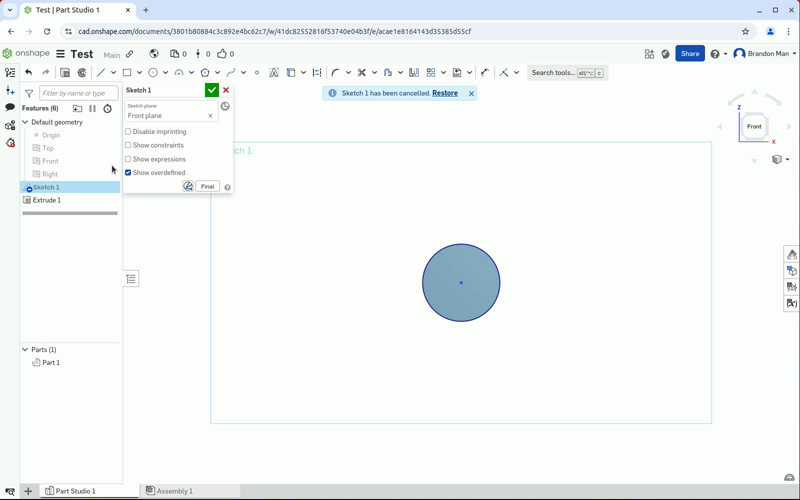
mouse_move(229, 92)
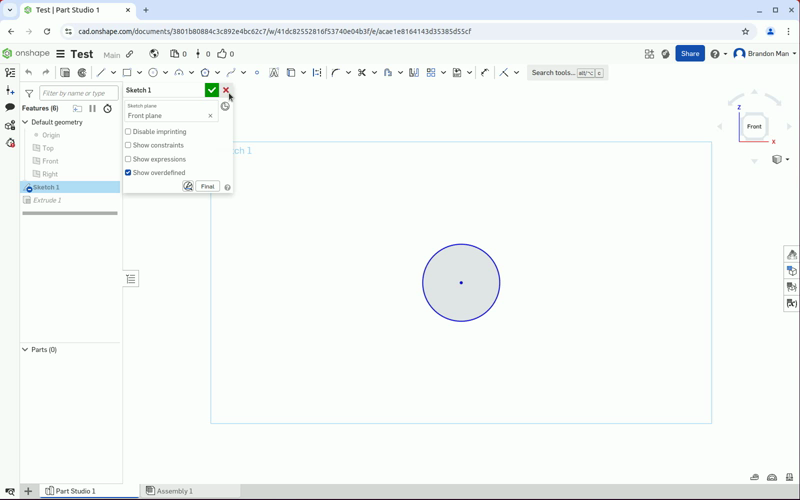
click(229, 92)
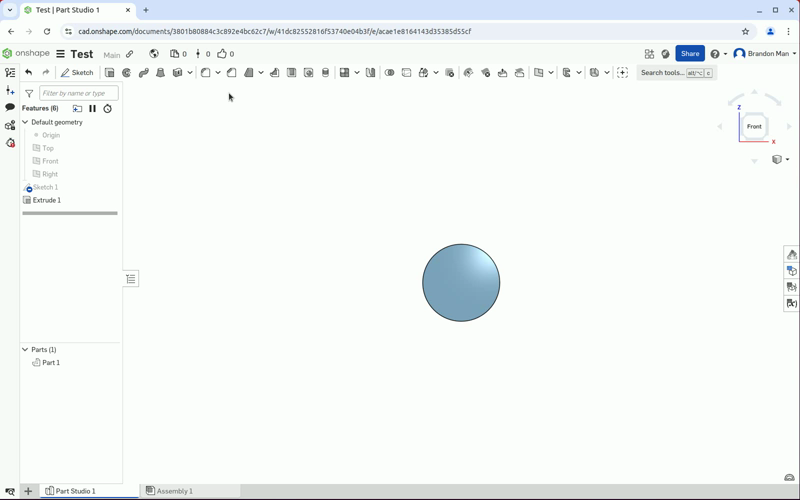
mouse_move(541, 75)
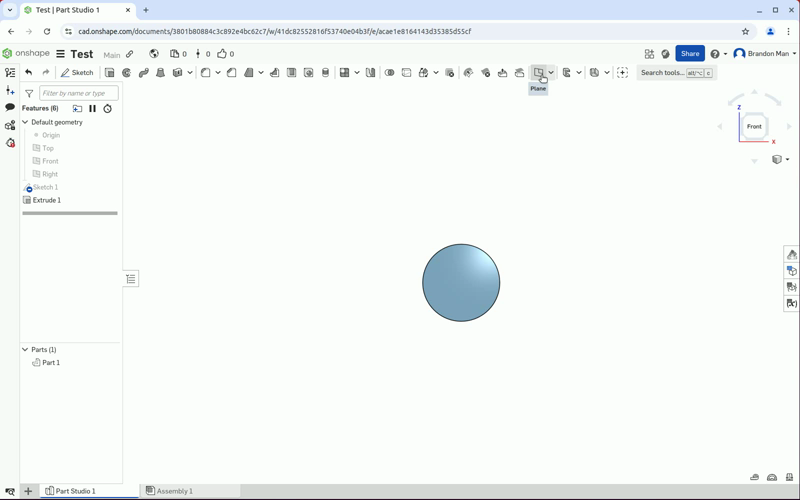
click(541, 75)
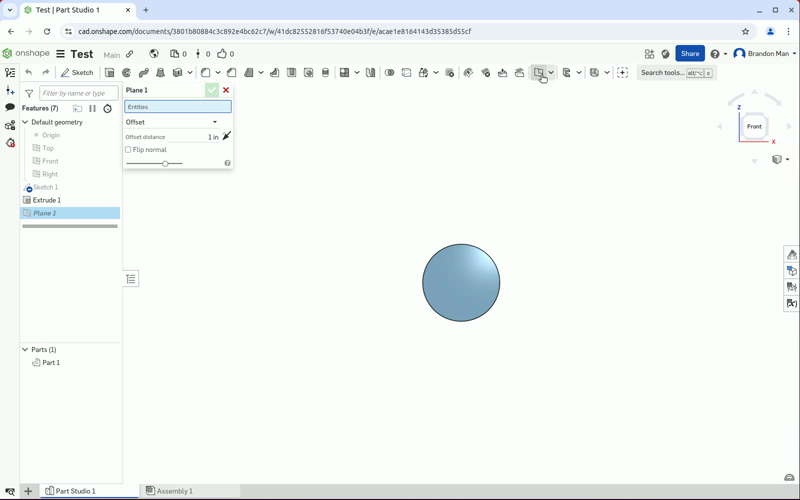
mouse_move(73, 163)
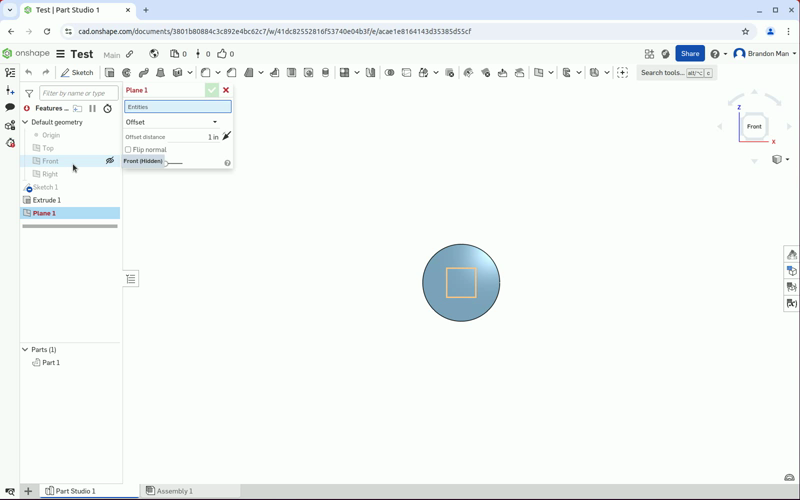
click(73, 163)
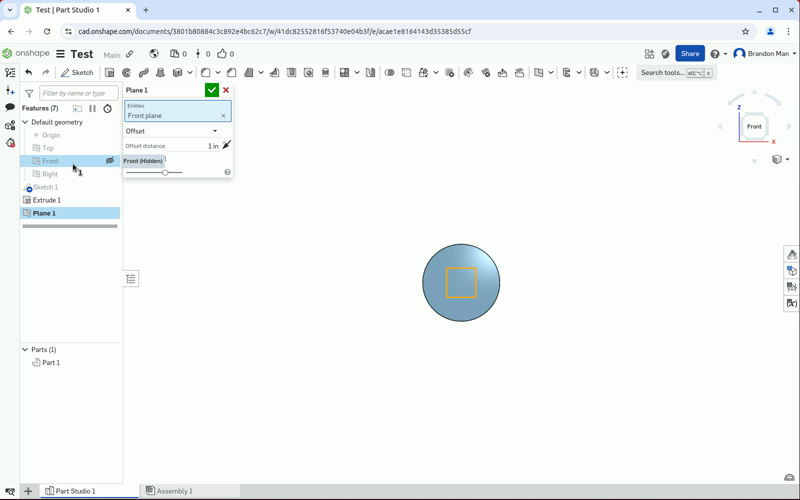
key(tab, 2)
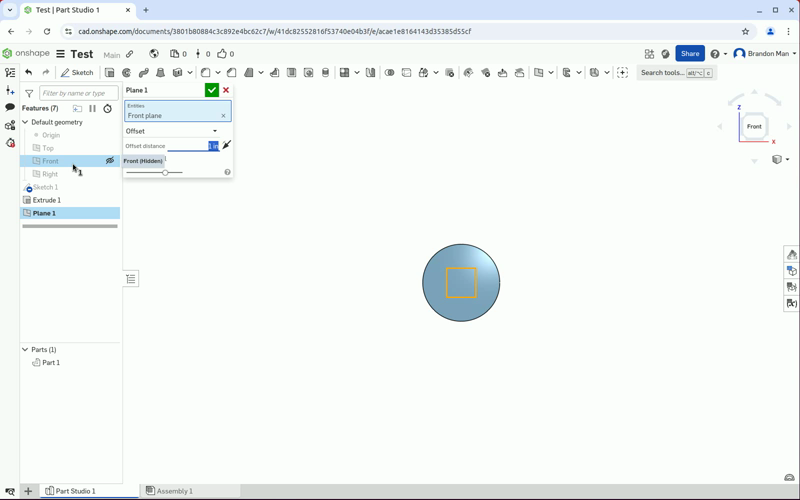
text(4.56)
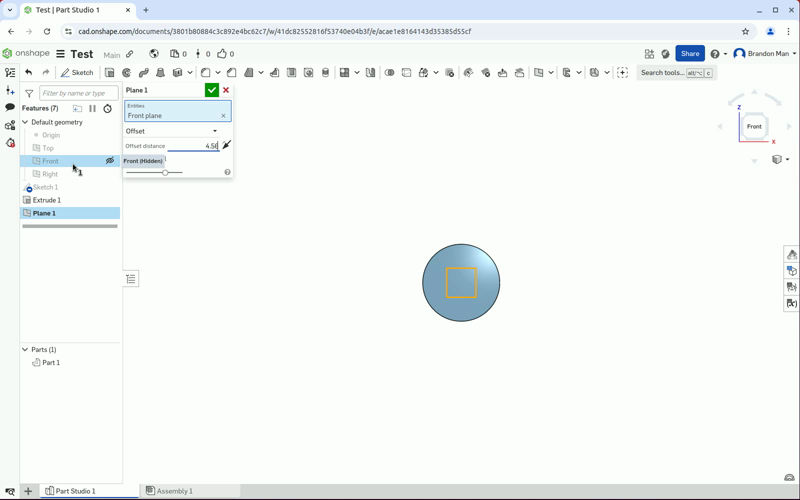
key(enter, 2)
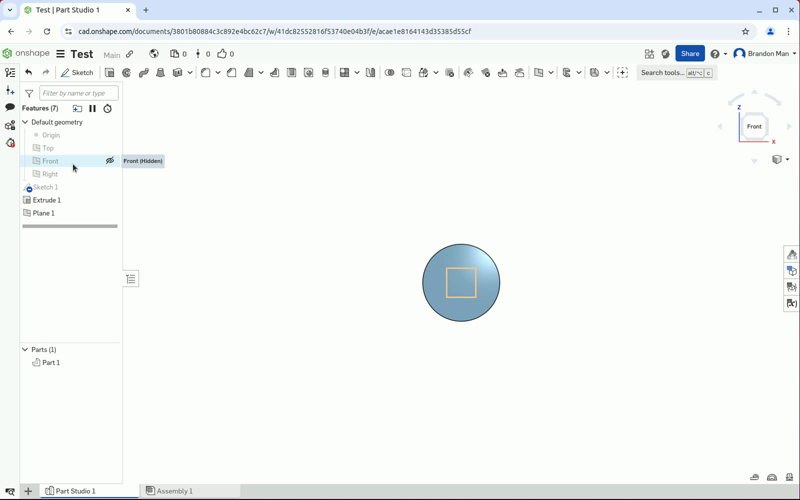
key(shift+s)
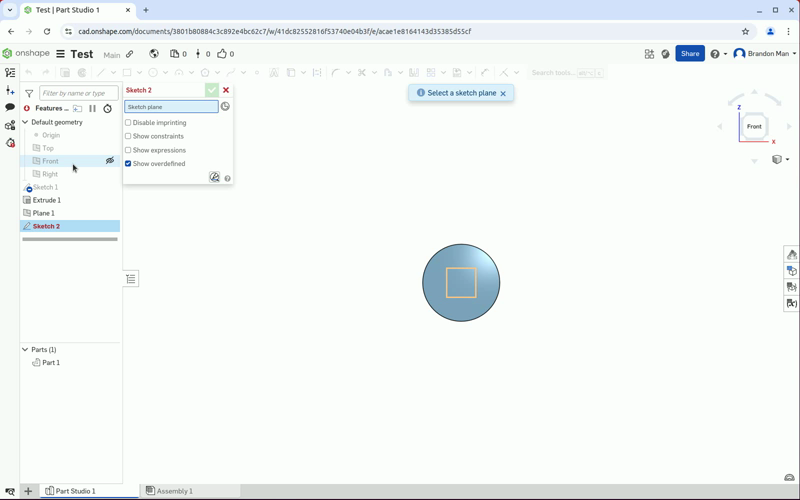
mouse_move(73, 215)
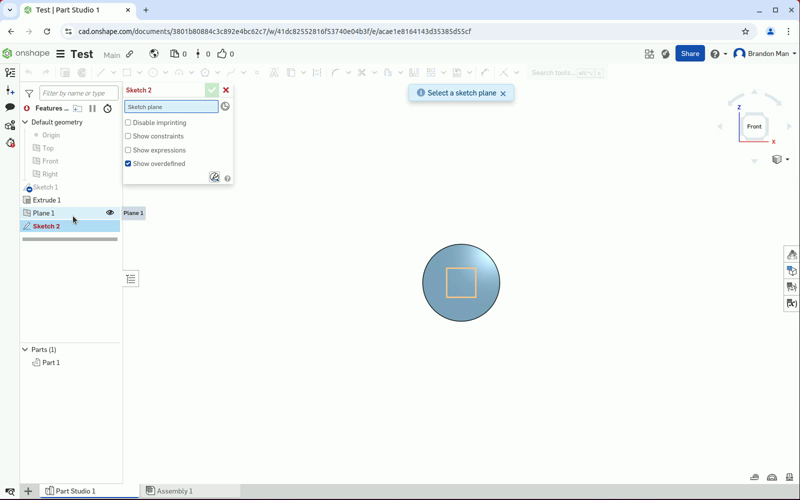
click(73, 215)
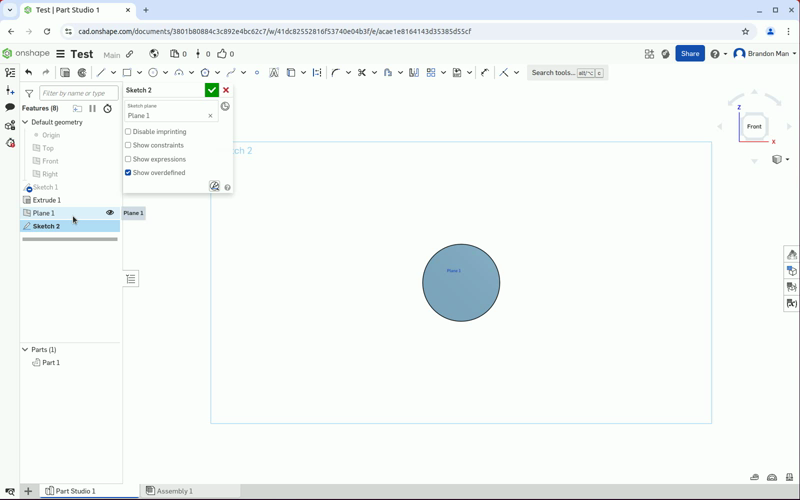
mouse_move(73, 352)
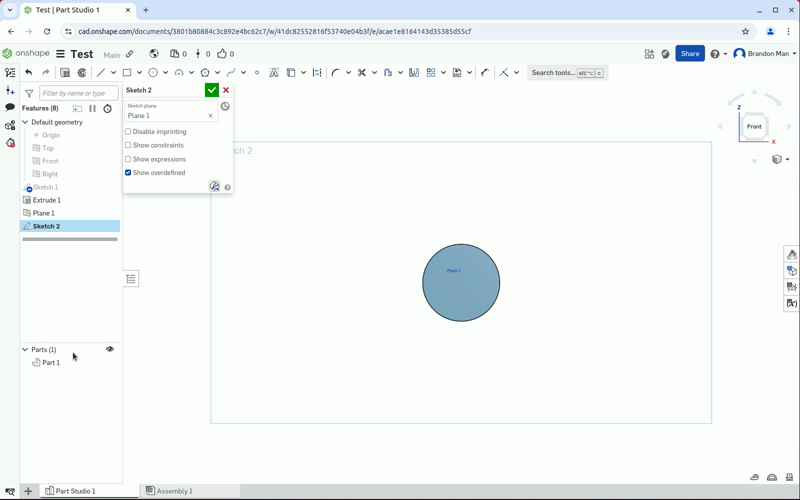
key(y)
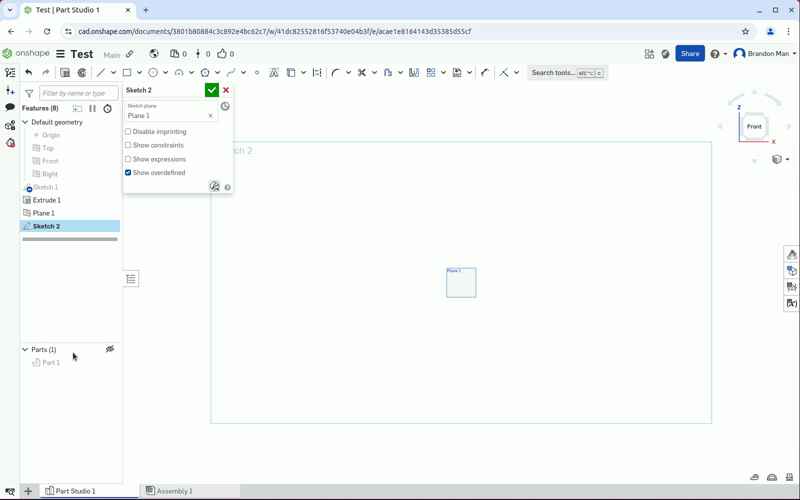
key(c)
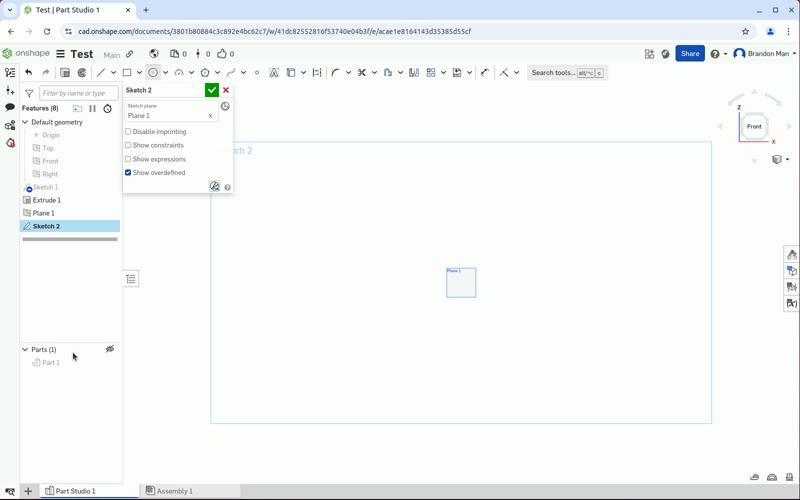
key_down(shift)
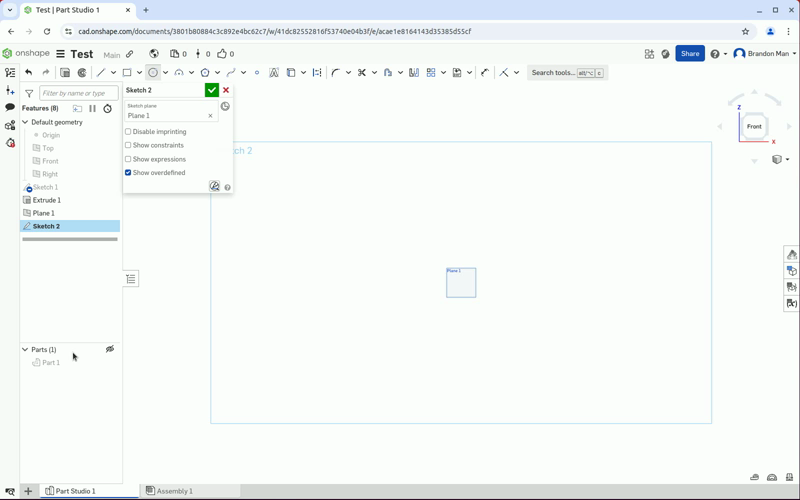
mouse_move(460, 282)
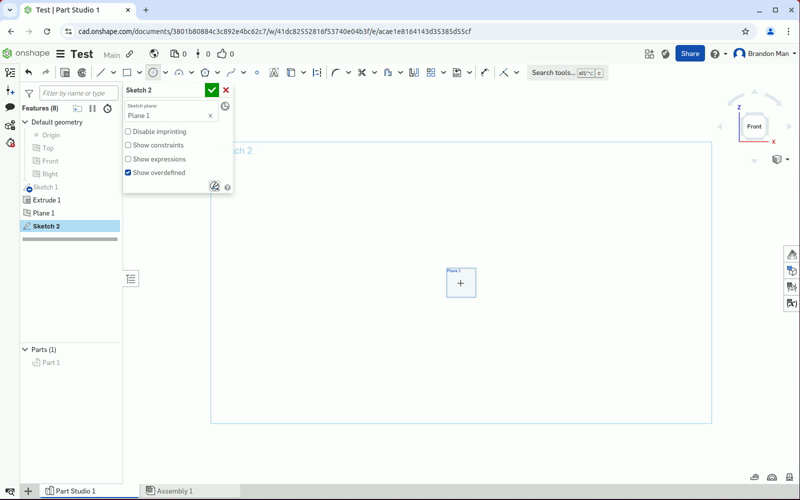
click(460, 282)
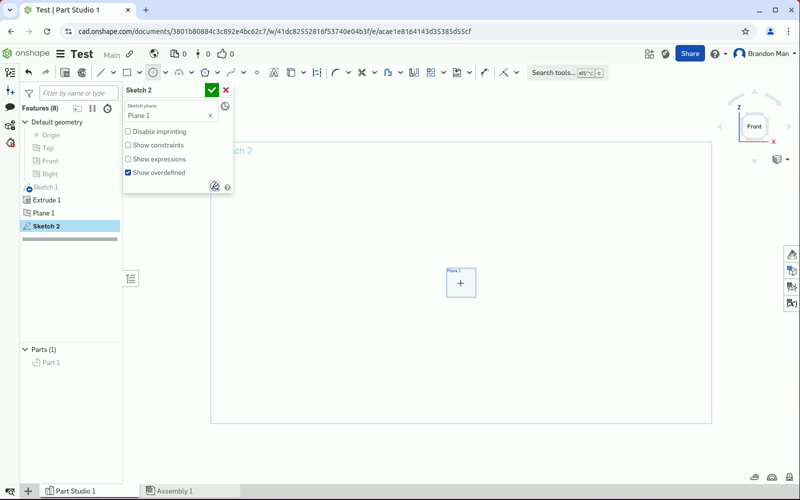
key_up(shift)
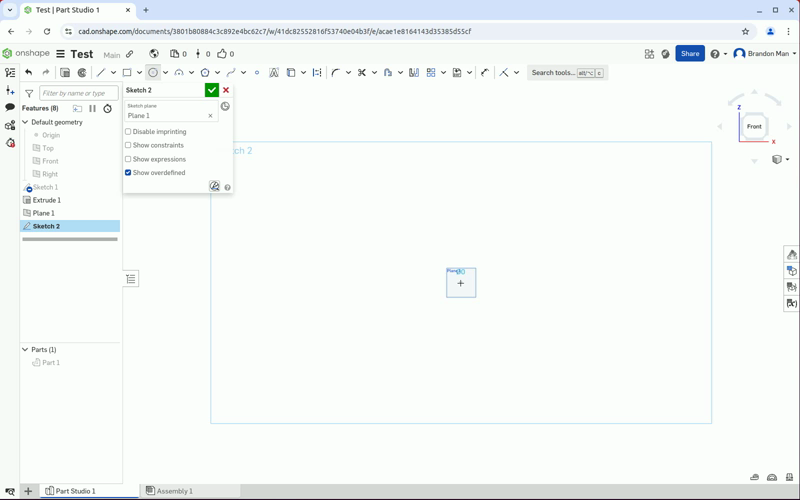
mouse_move(482, 282)
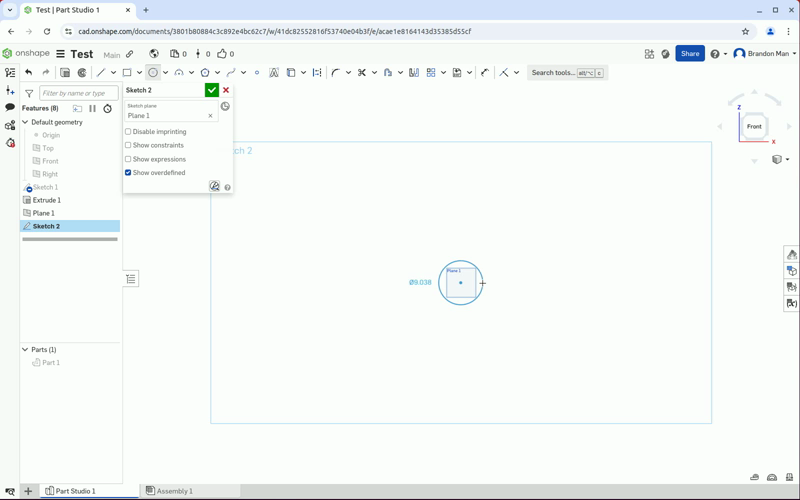
click(482, 282)
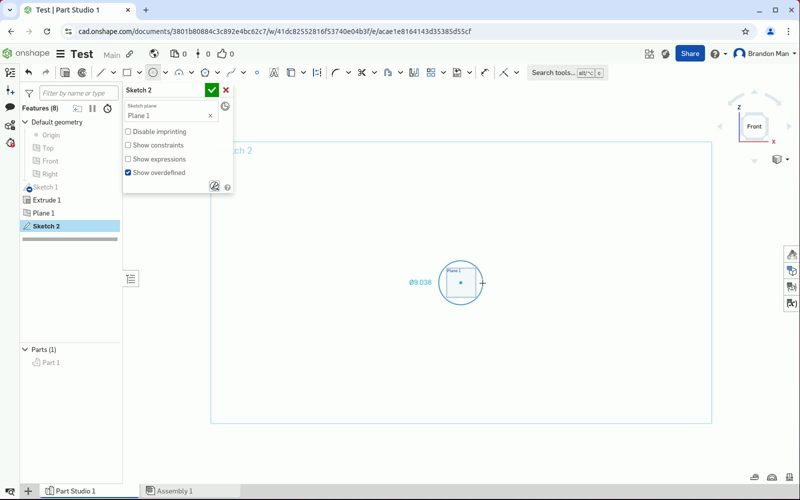
key(esc)
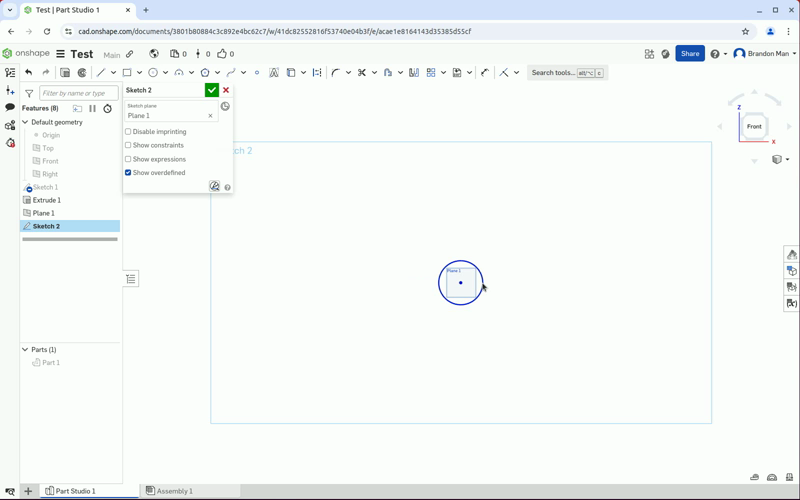
key(c)
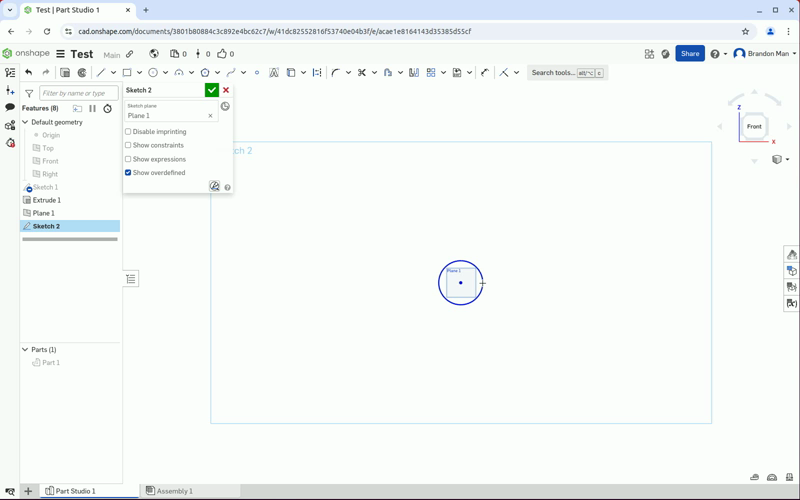
key_down(shift)
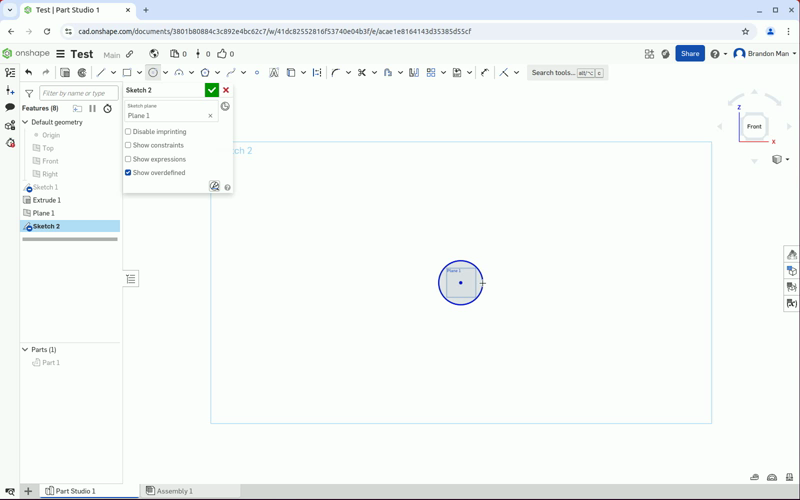
mouse_move(469, 282)
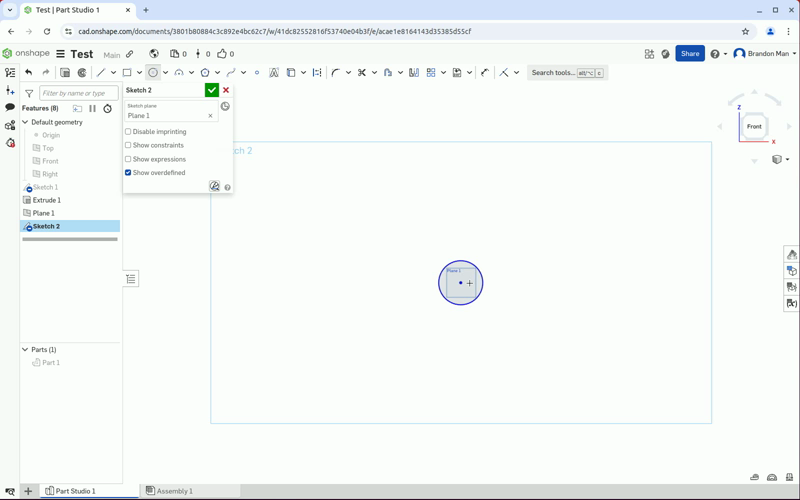
click(469, 282)
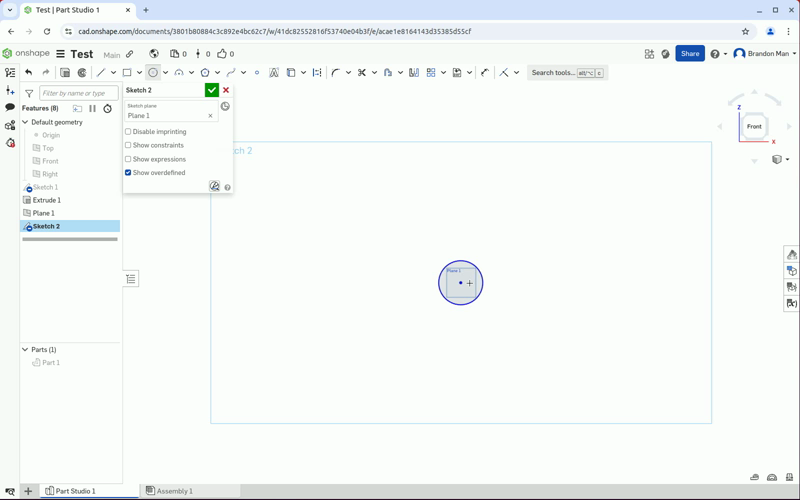
key_up(shift)
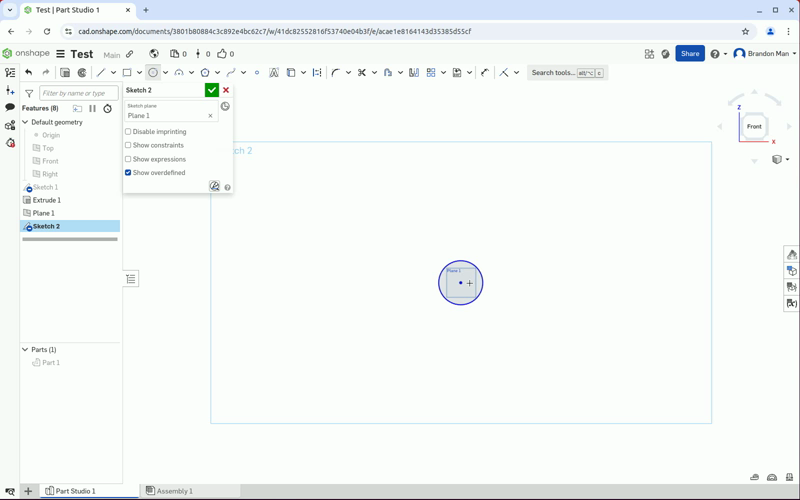
mouse_move(475, 282)
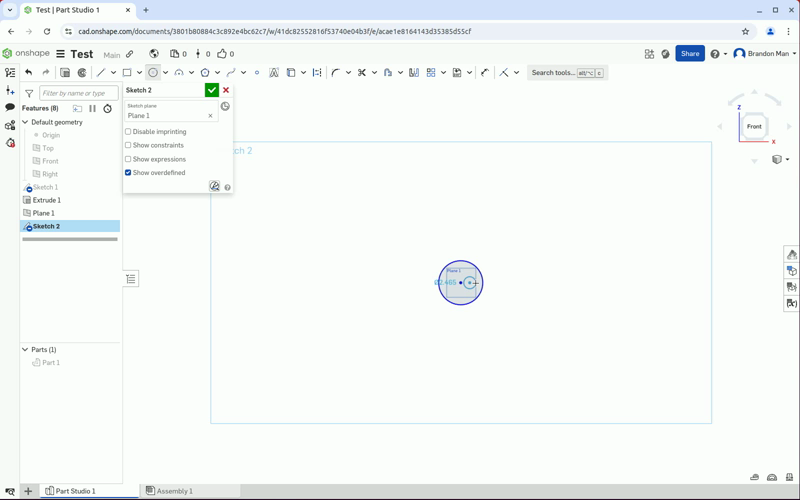
click(475, 282)
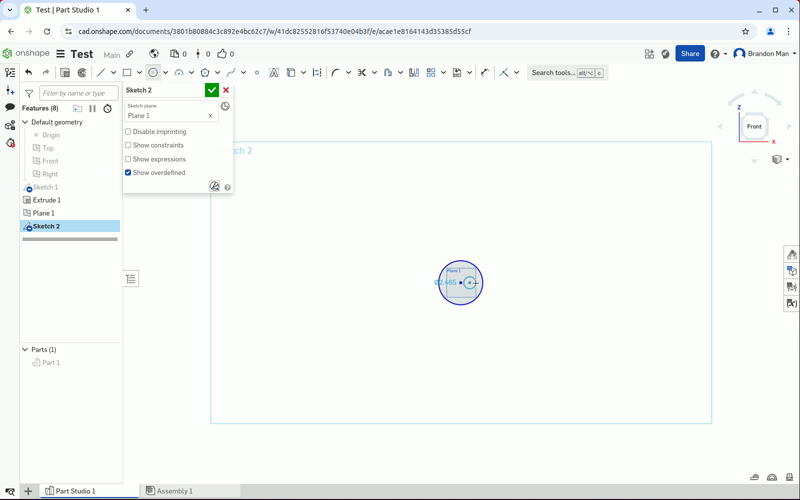
key(esc)
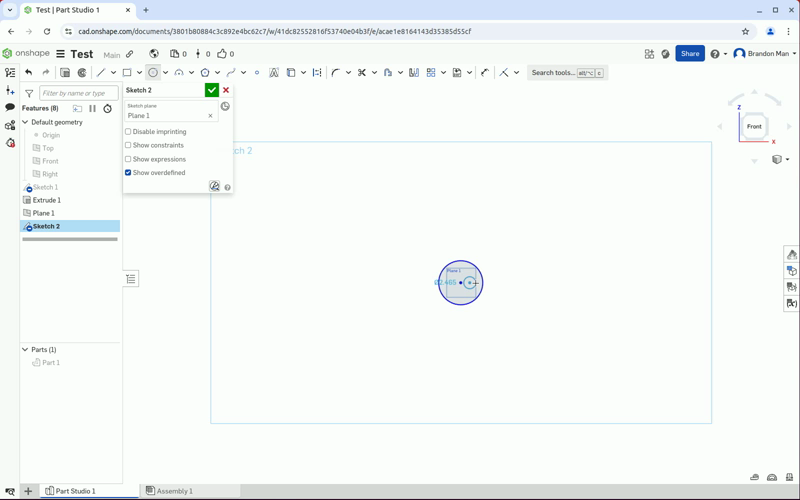
mouse_move(442, 292)
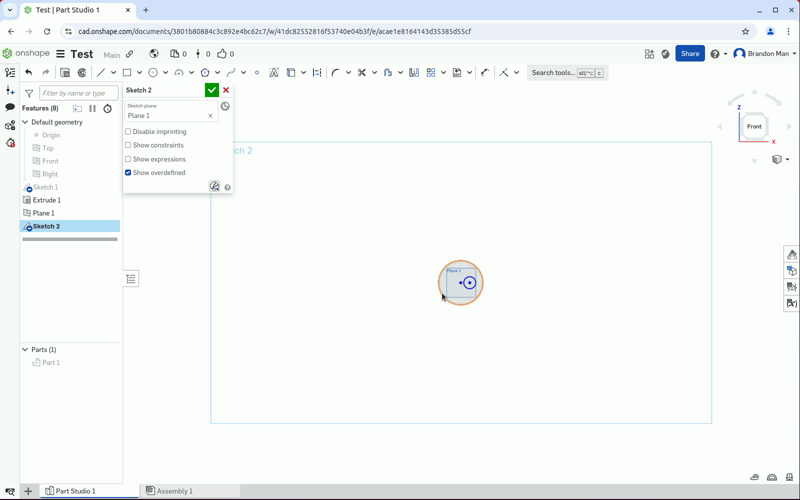
scroll(6)
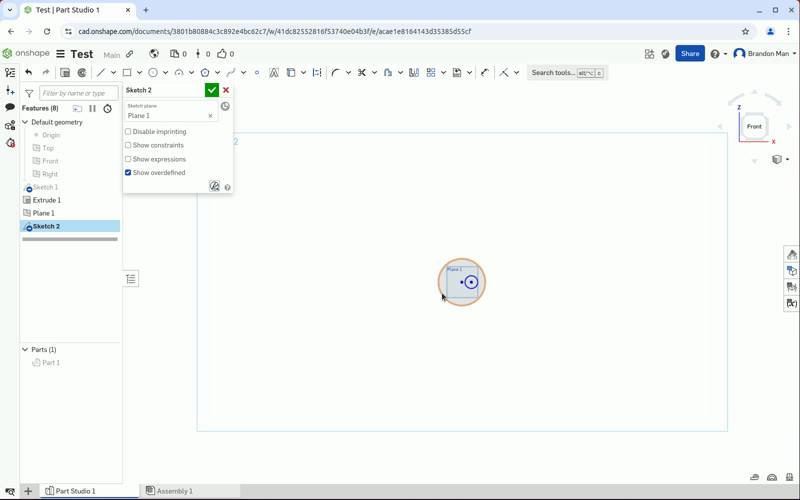
scroll(6)
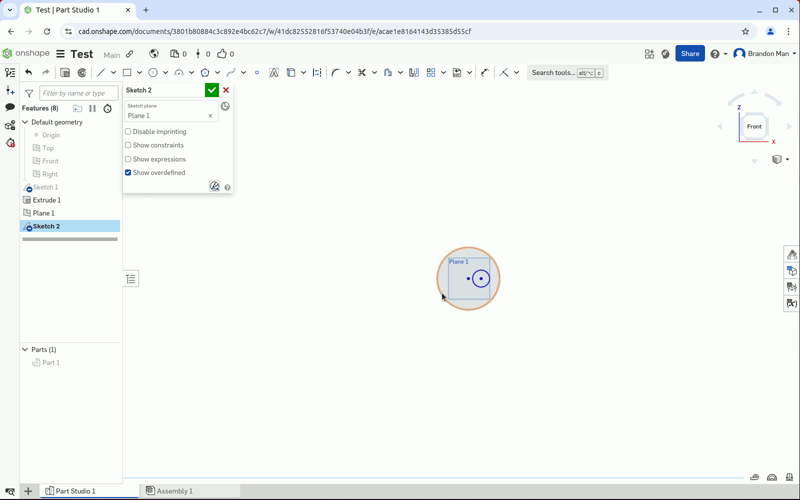
scroll(6)
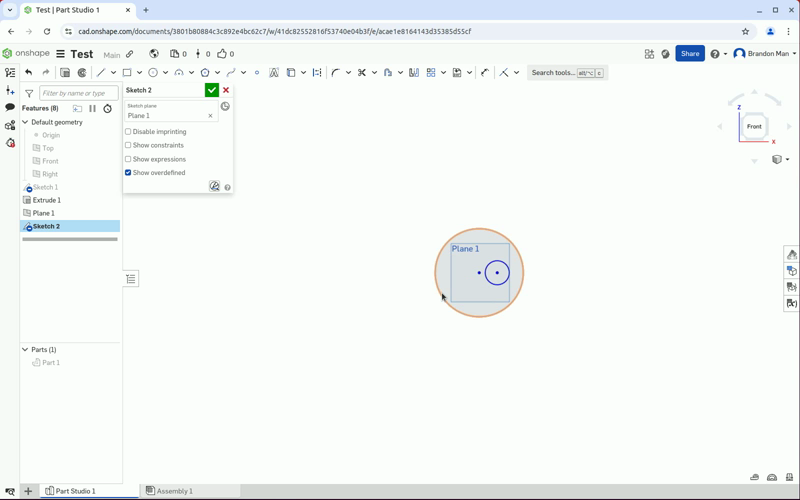
scroll(6)
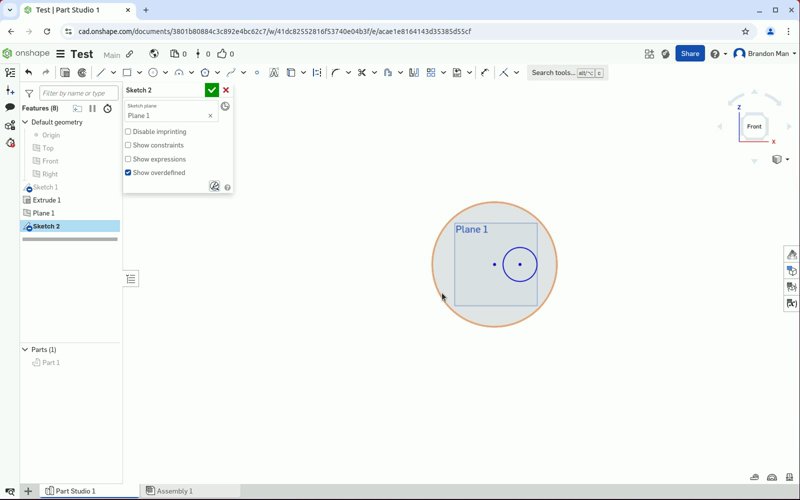
scroll(6)
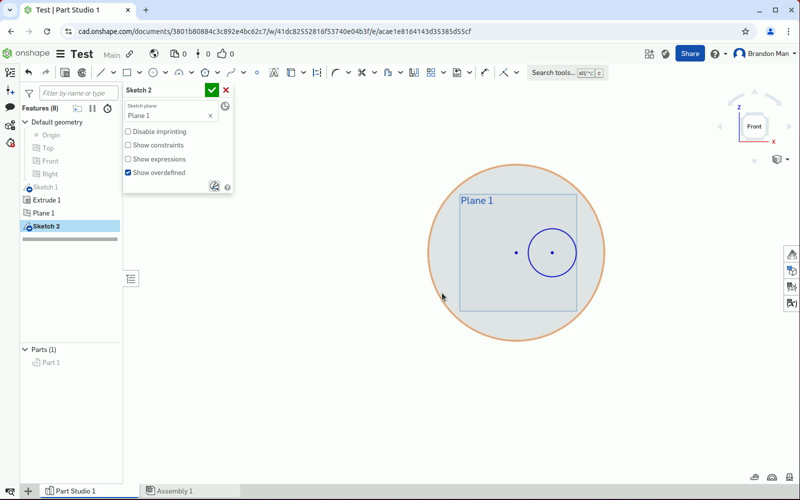
scroll(6)
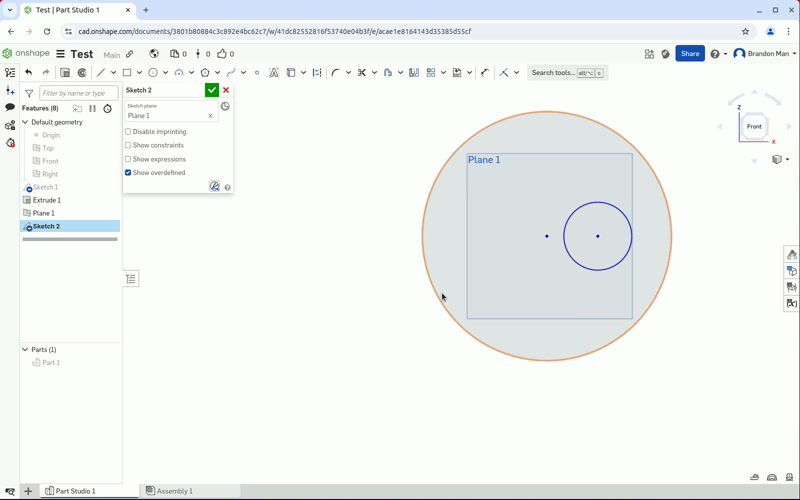
scroll(6)
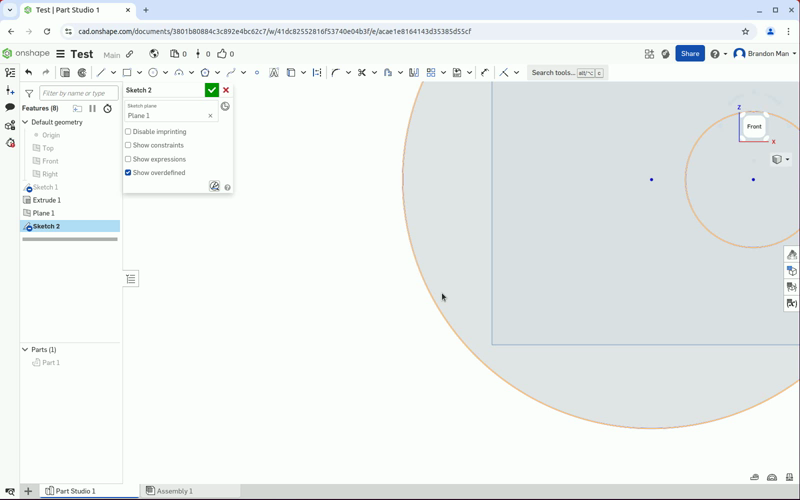
click(442, 292)
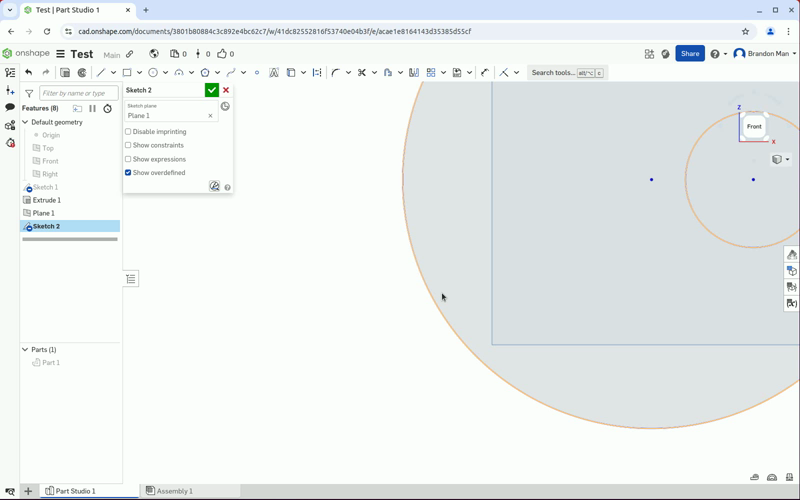
scroll(-6)
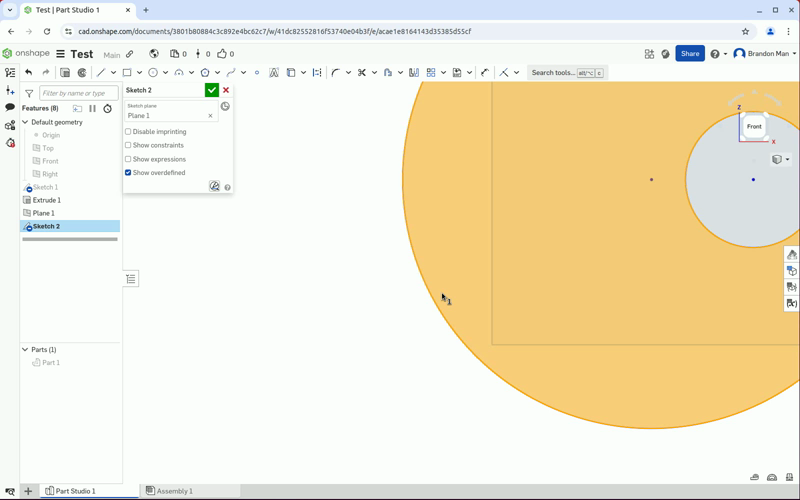
scroll(-6)
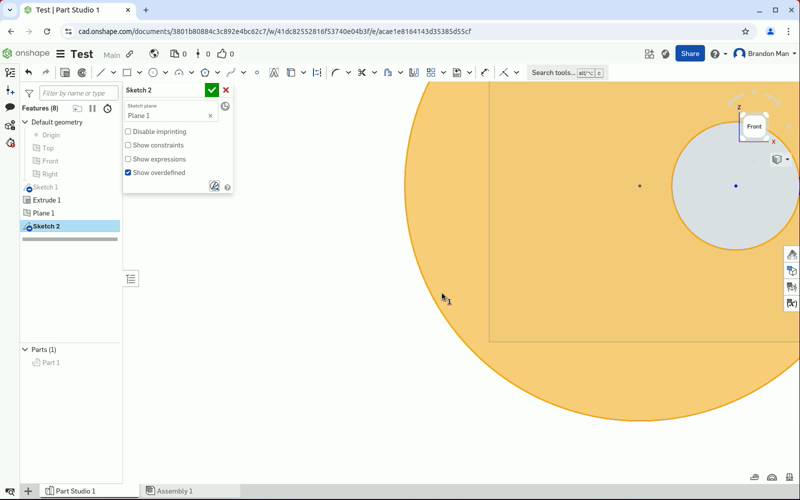
scroll(-6)
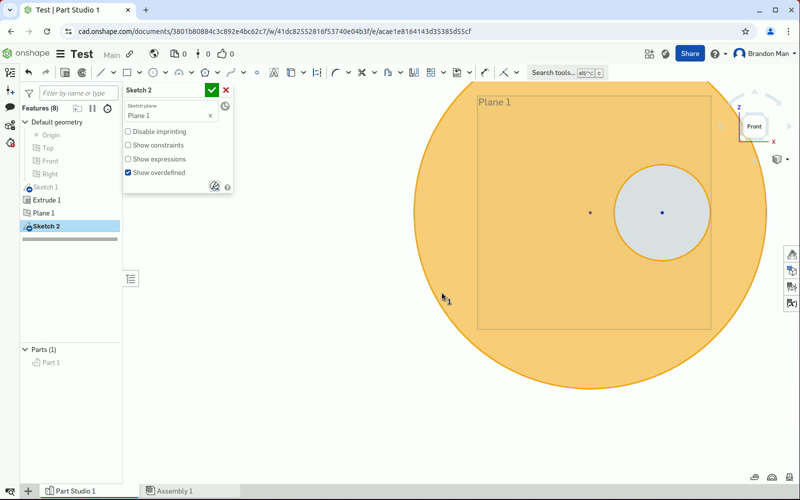
scroll(-6)
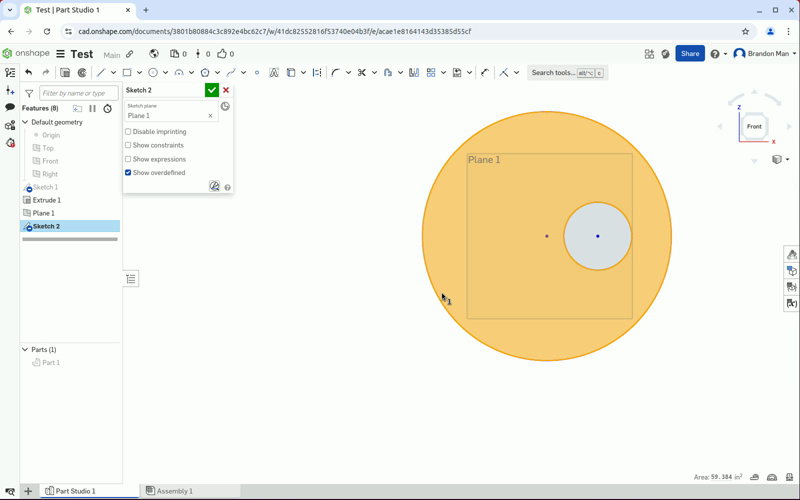
scroll(-6)
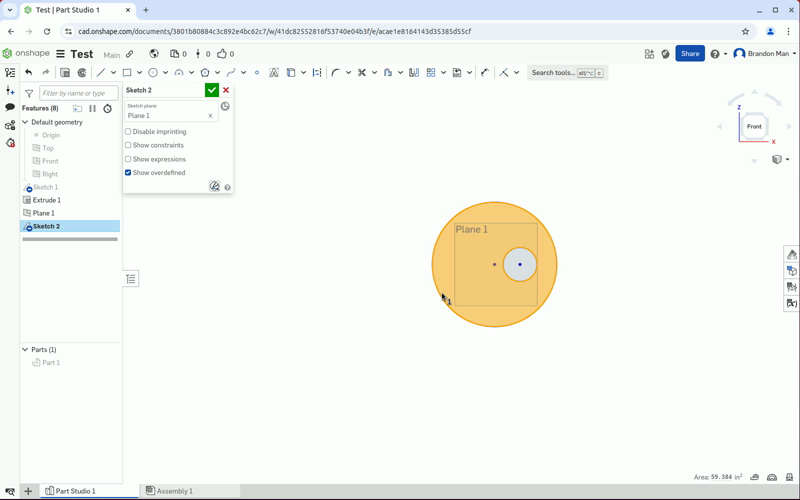
scroll(-6)
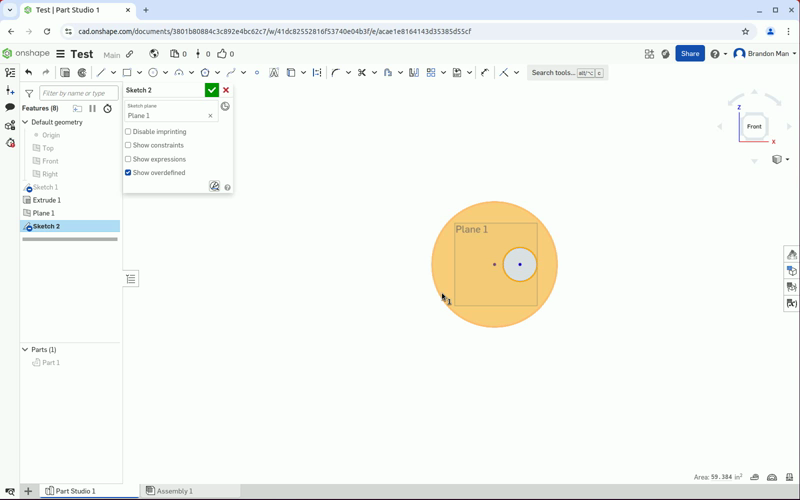
scroll(-6)
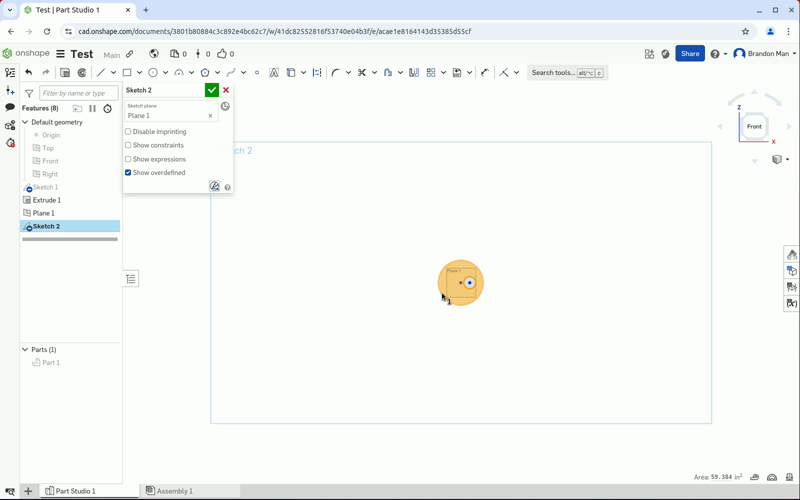
mouse_move(73, 352)
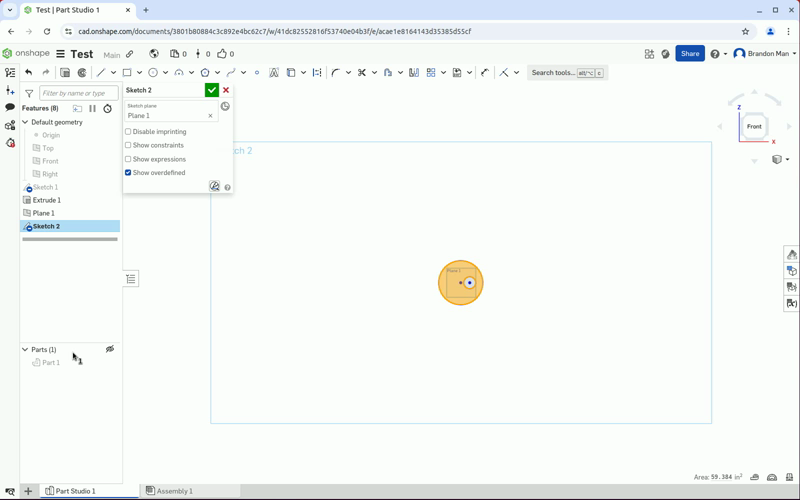
key(shift+y)
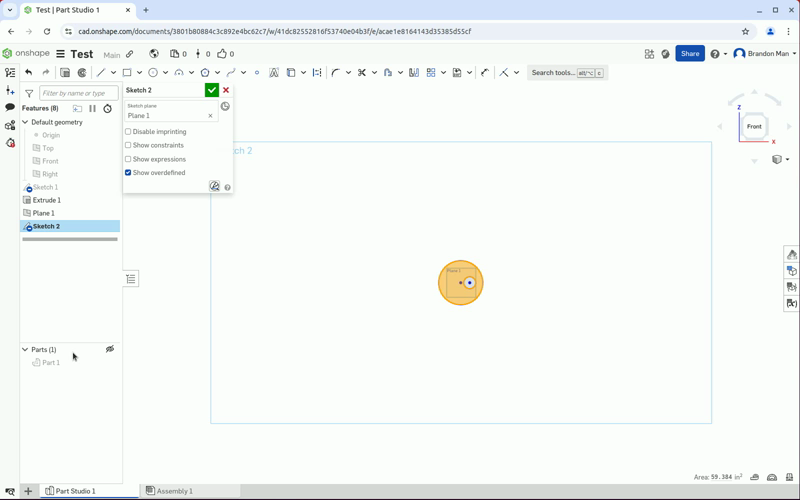
key(shift+e)
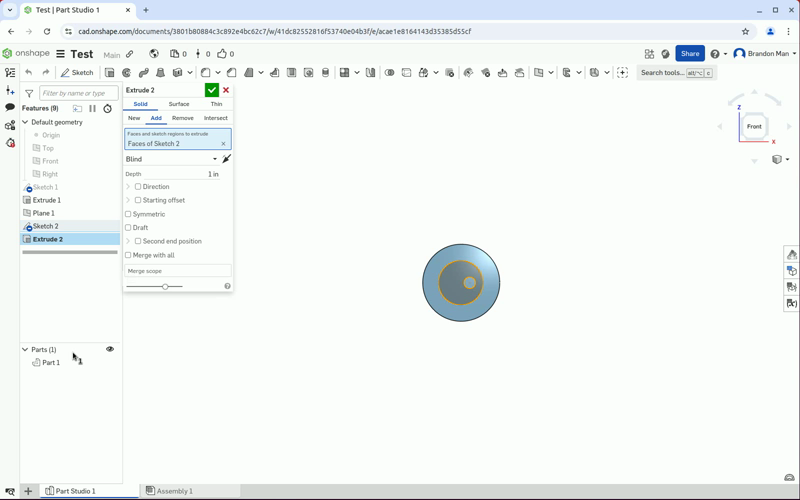
mouse_move(143, 106)
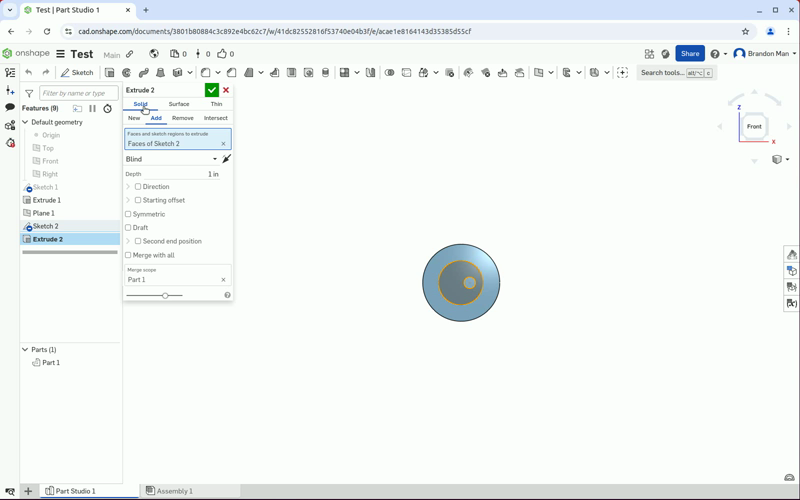
click(143, 106)
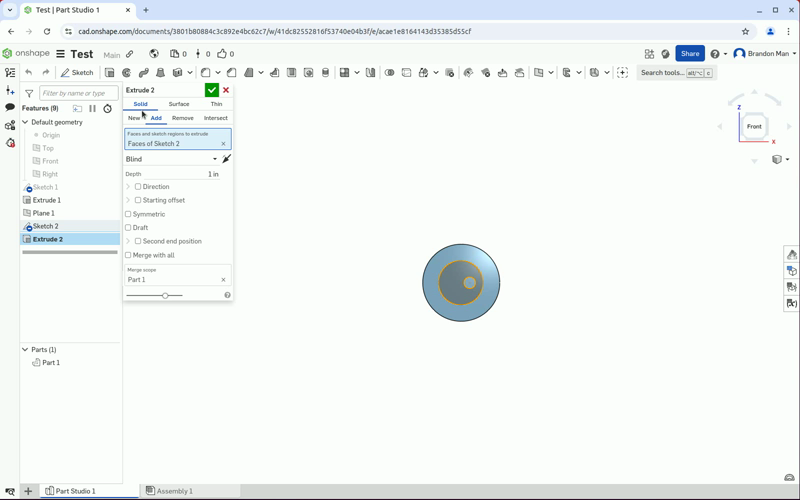
mouse_move(137, 120)
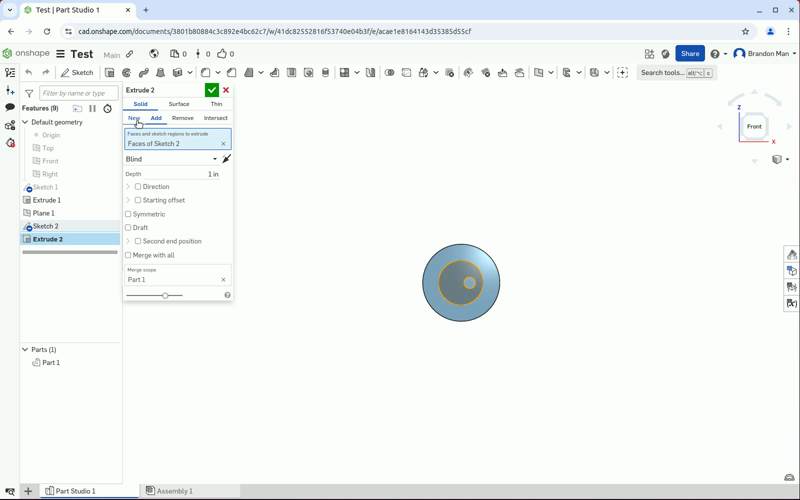
click(137, 120)
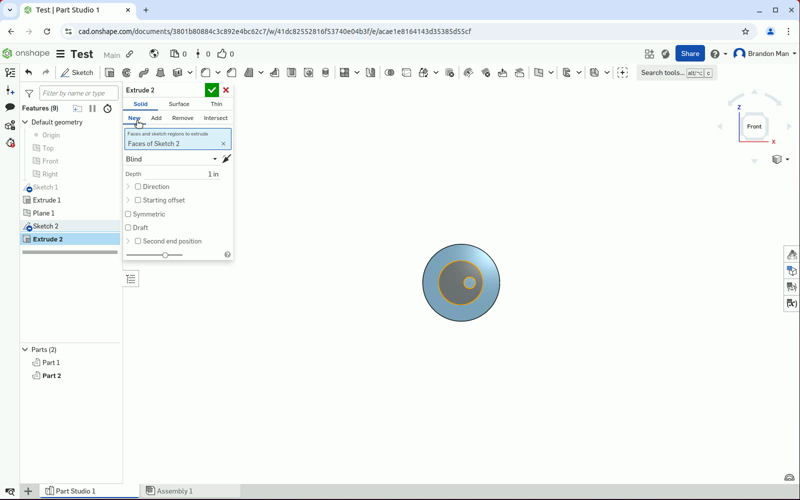
key(tab, 4)
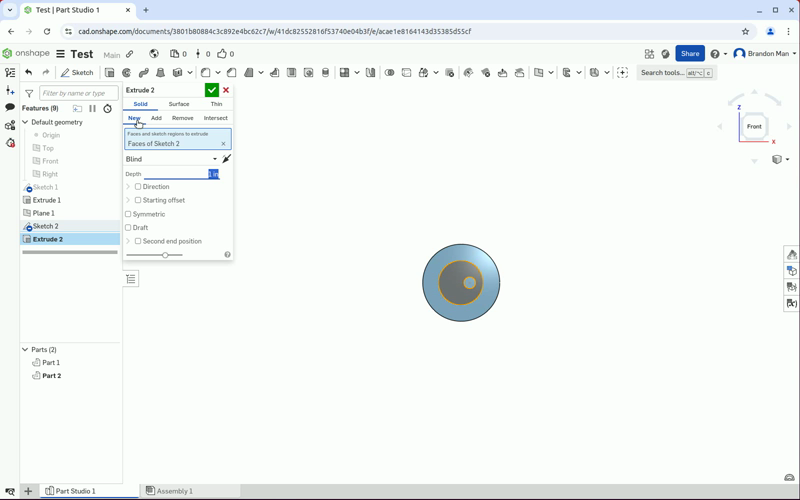
text(18.535)
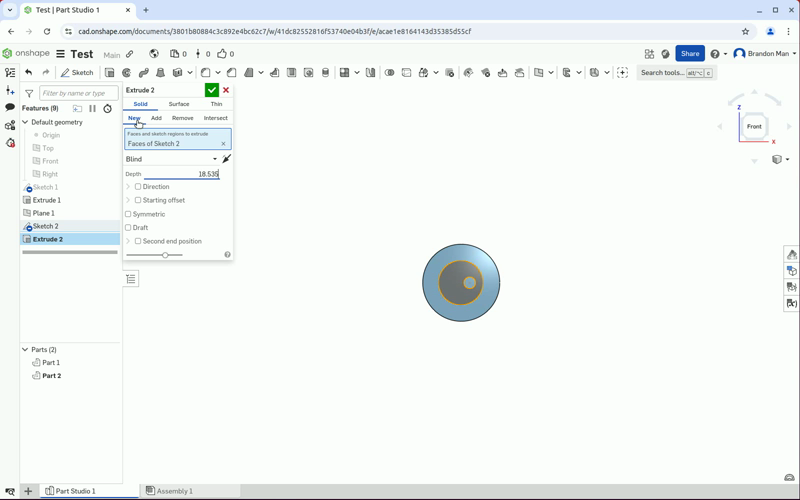
key(enter)
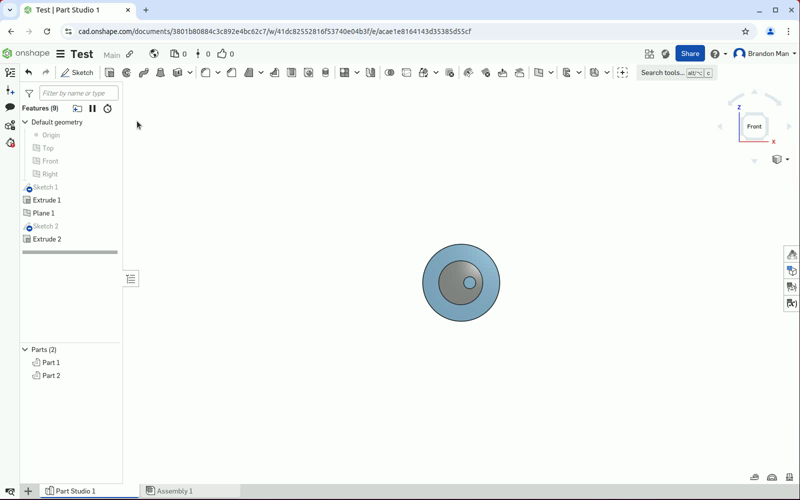
key(shift+h)
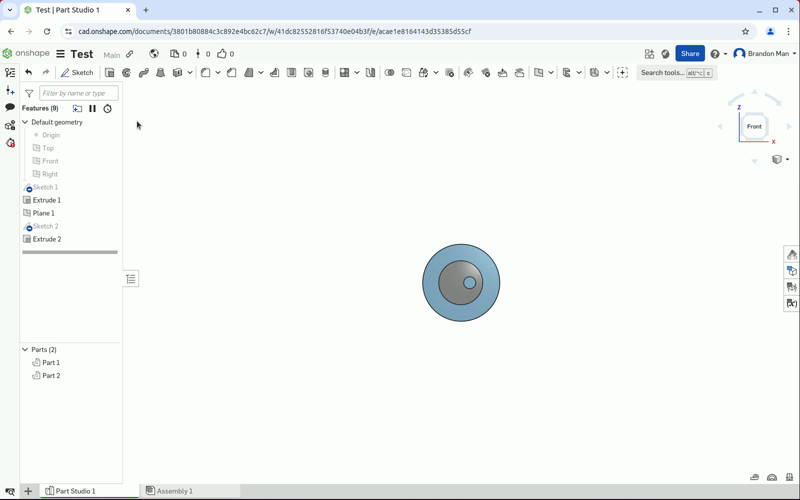
key(shift+h)
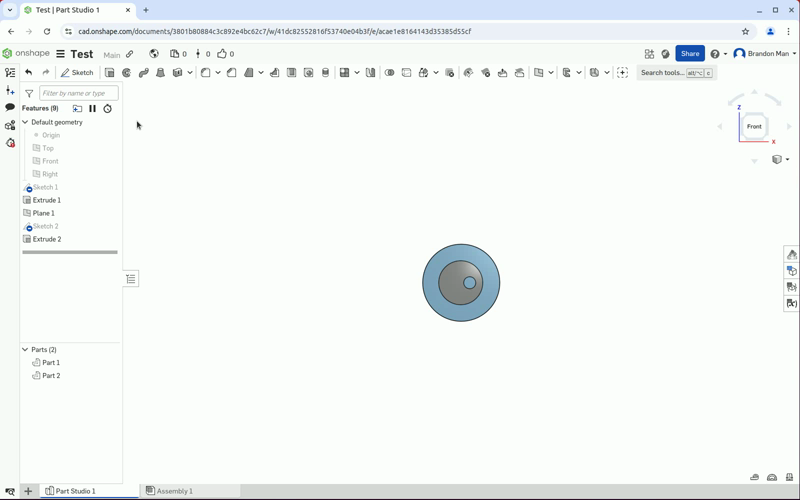
mouse_move(73, 189)
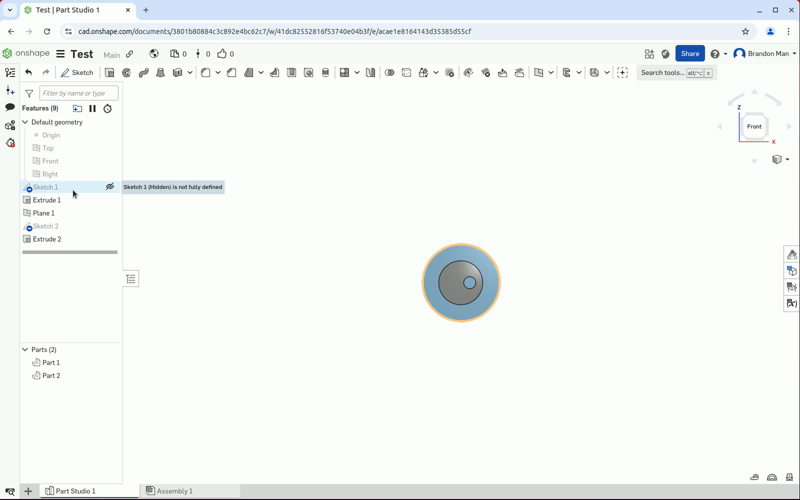
click(73, 189)
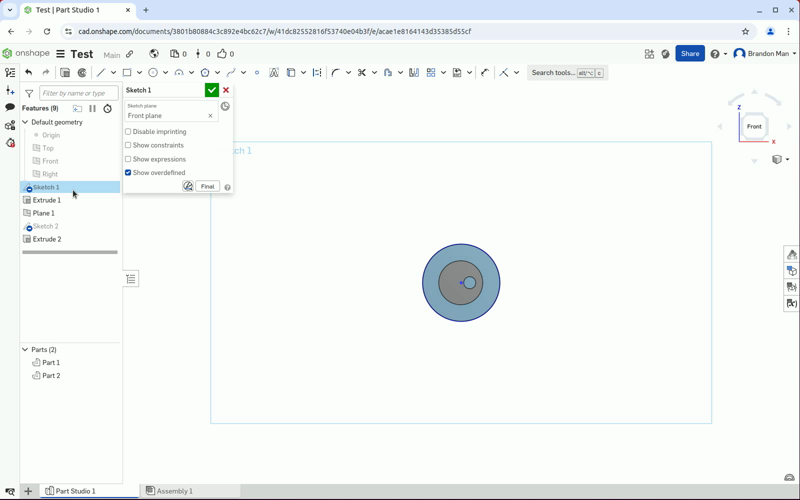
mouse_move(229, 92)
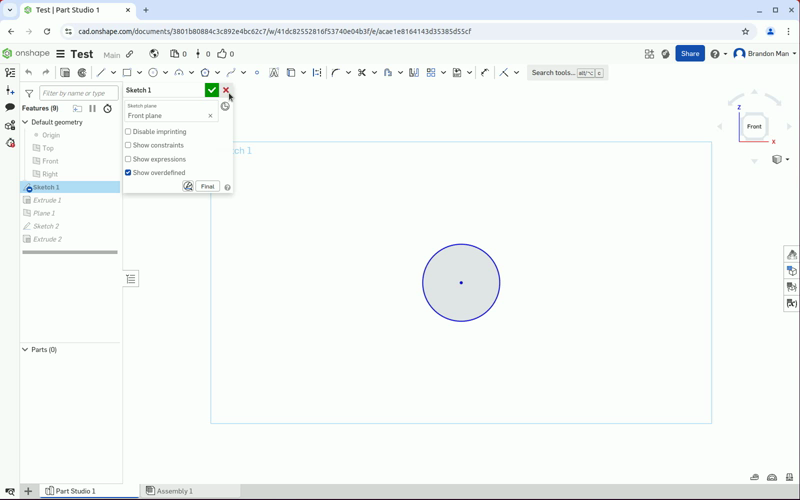
click(229, 92)
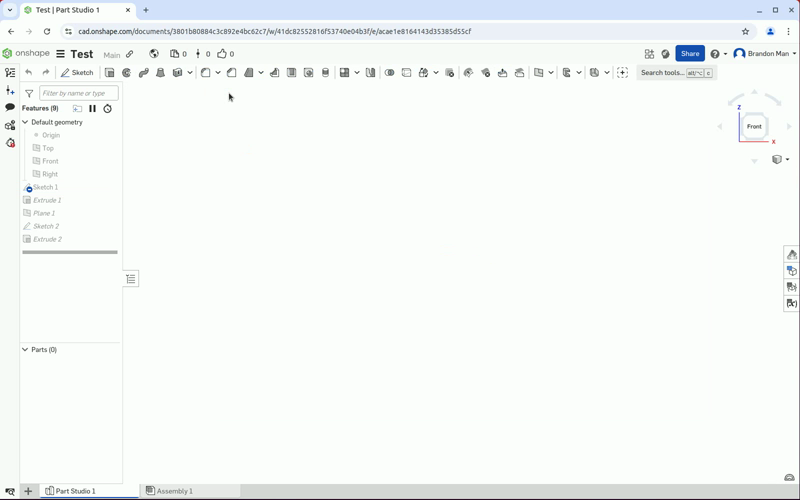
key(shift+s)
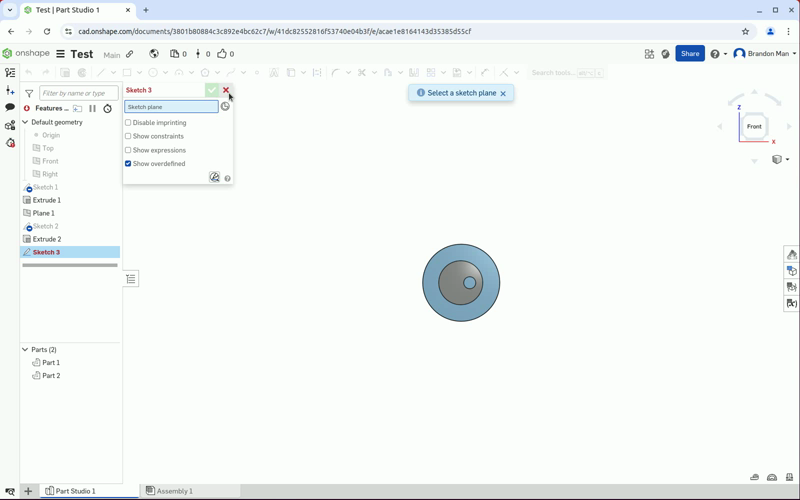
mouse_move(73, 215)
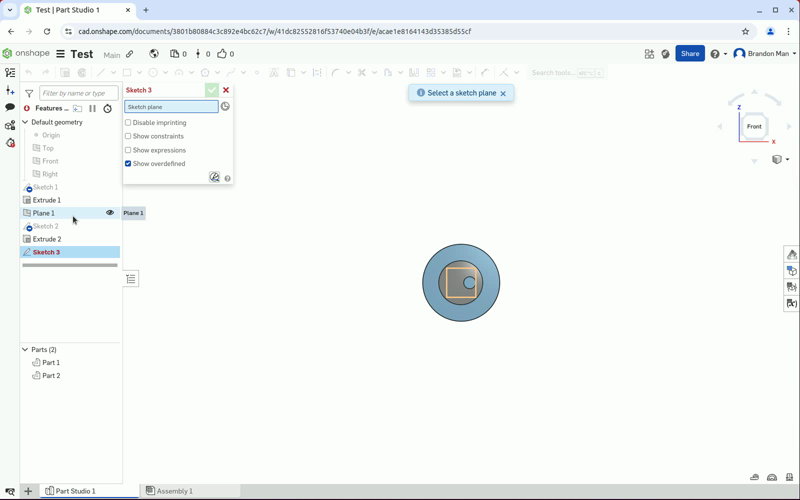
click(73, 215)
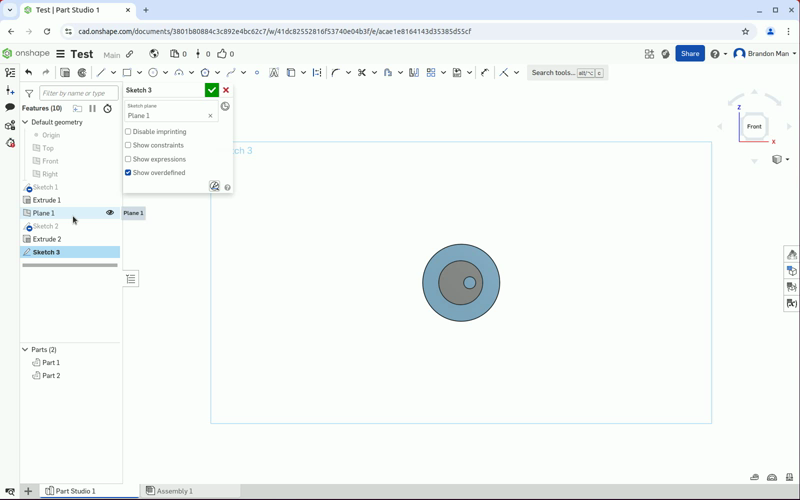
mouse_move(73, 352)
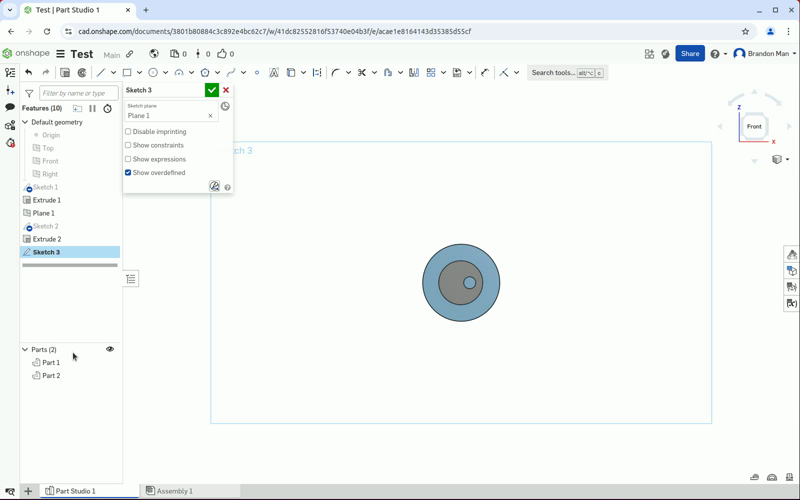
key(y)
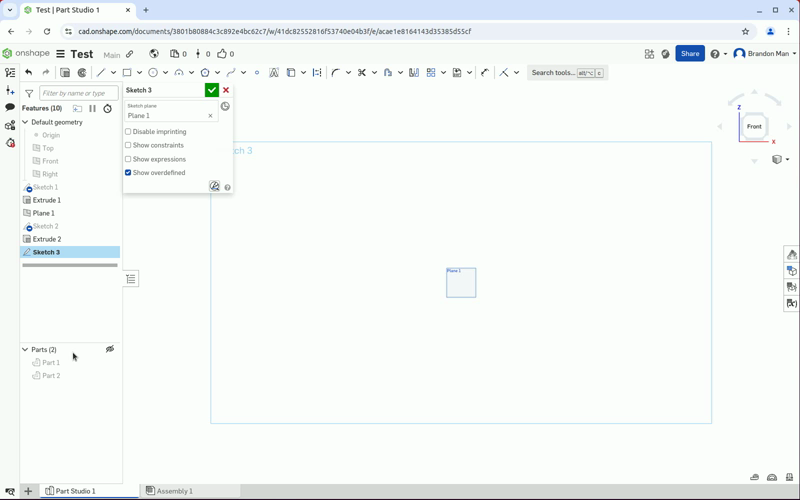
key(c)
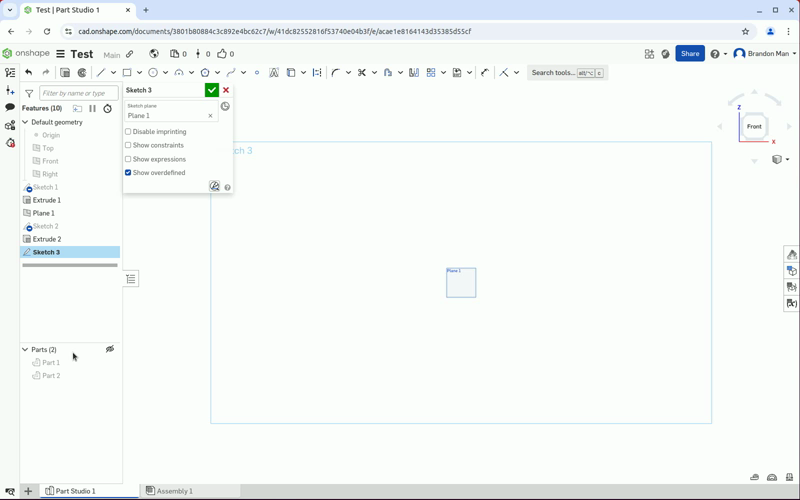
key_down(shift)
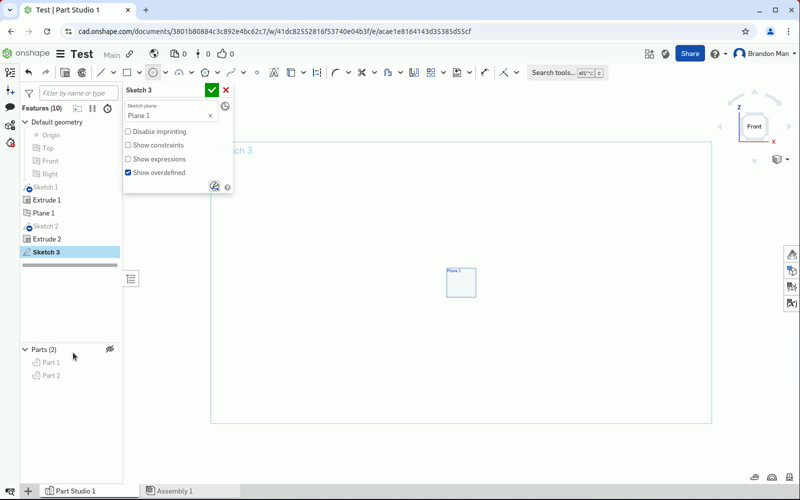
mouse_move(440, 264)
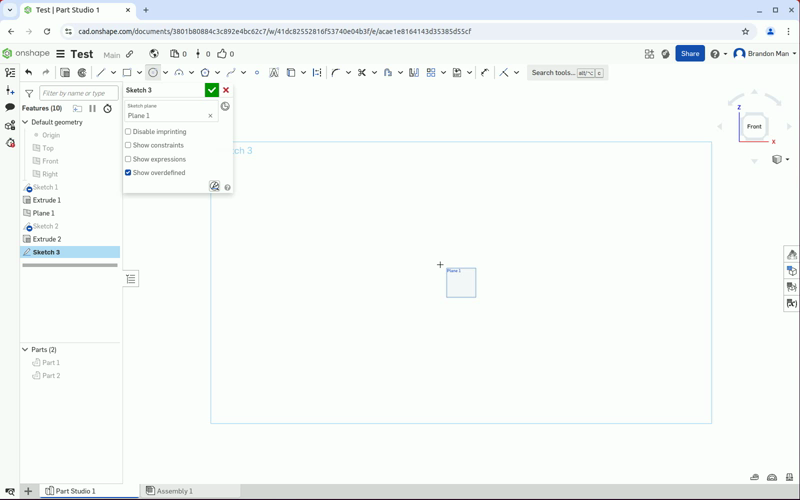
click(440, 264)
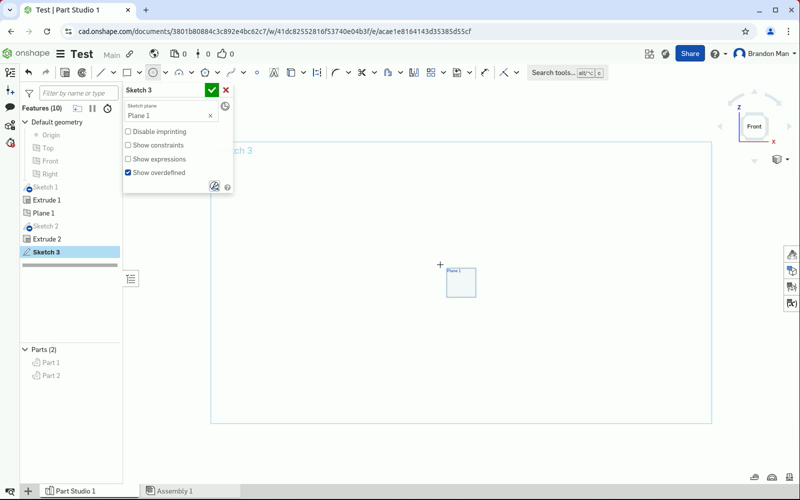
key_up(shift)
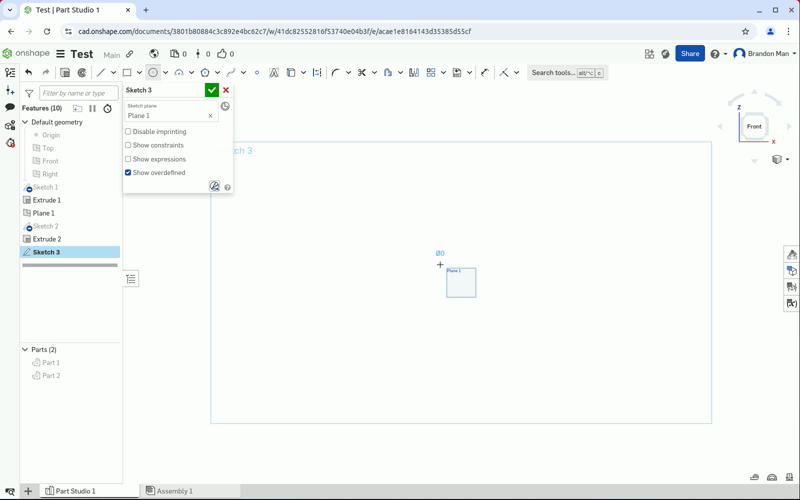
mouse_move(444, 264)
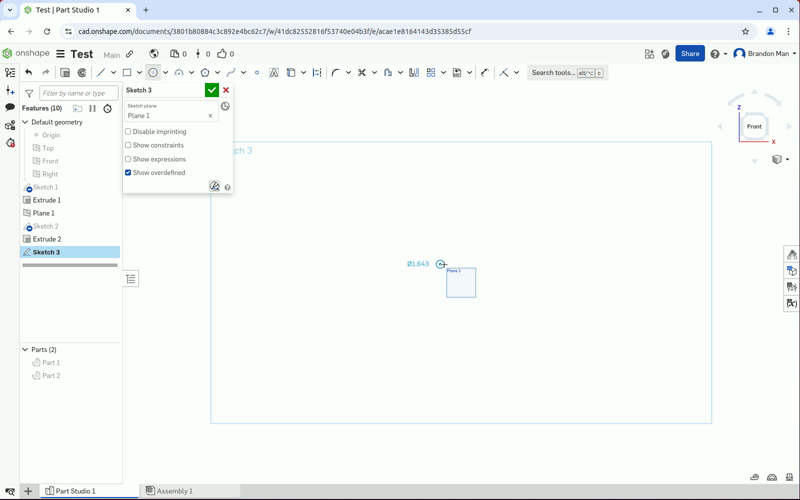
click(444, 264)
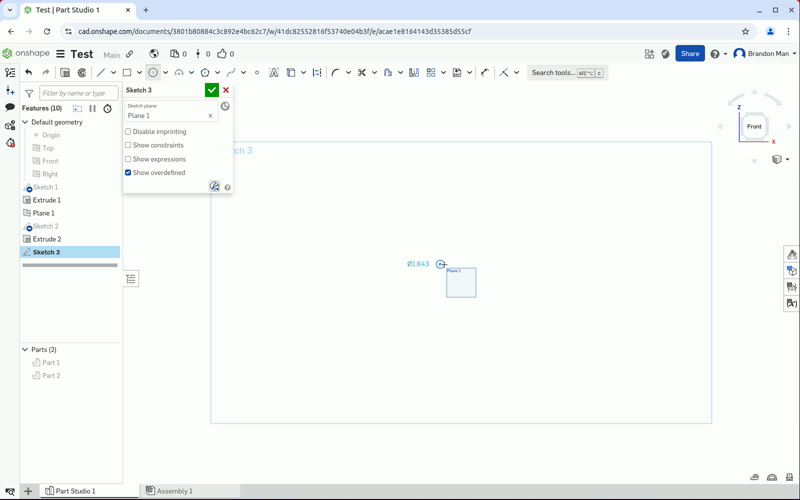
key(esc)
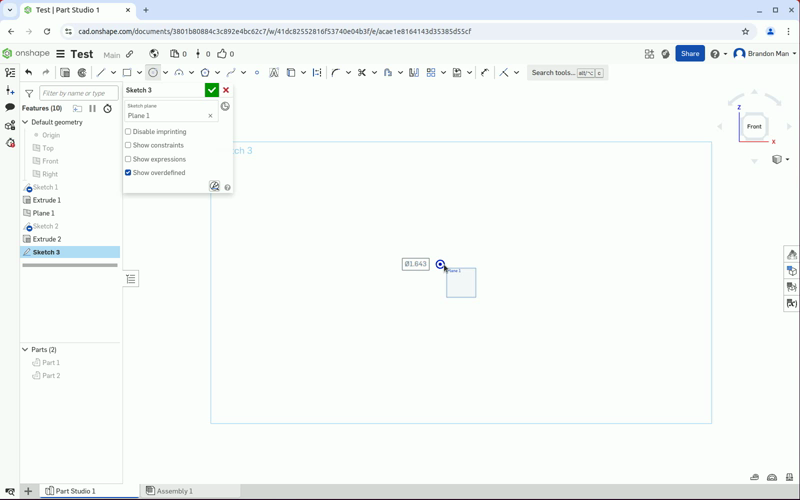
mouse_move(437, 264)
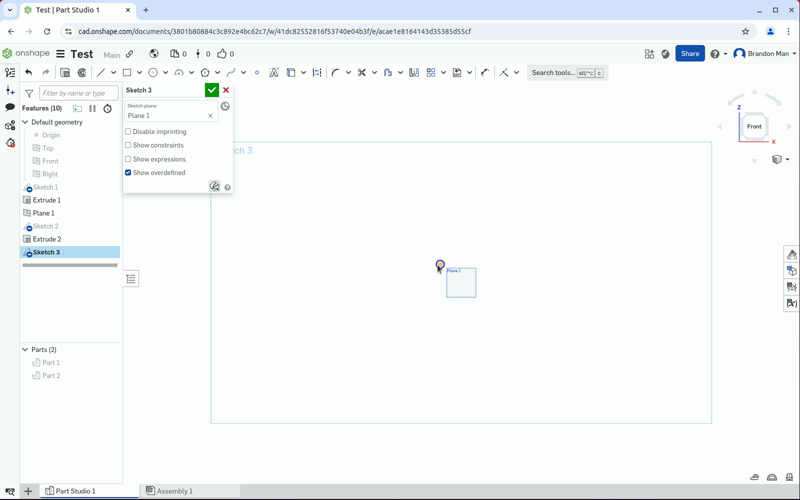
scroll(6)
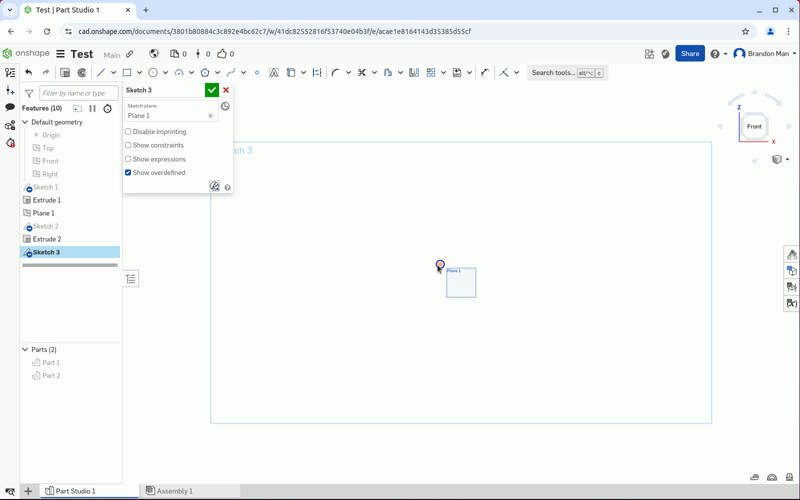
scroll(6)
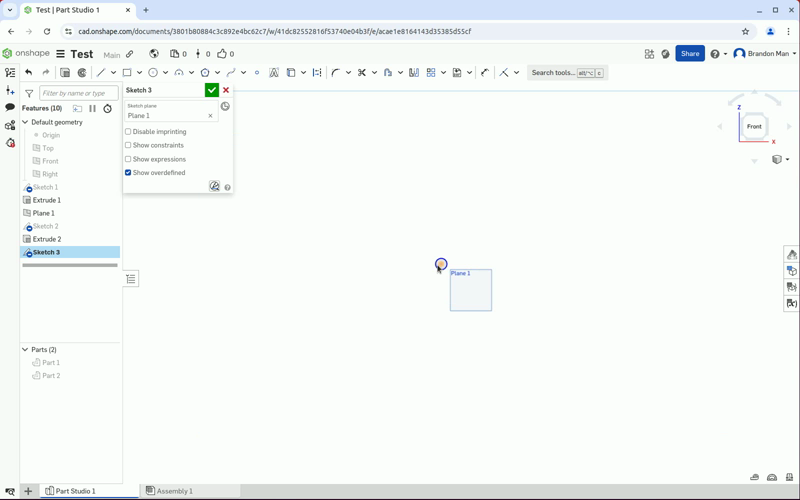
scroll(6)
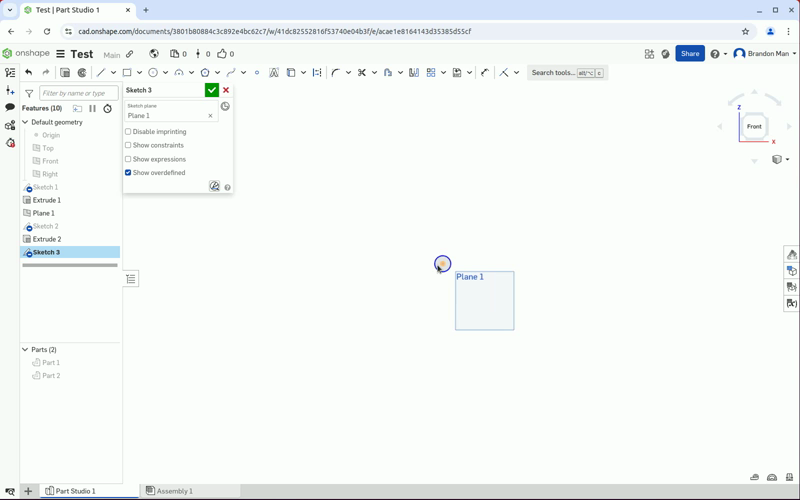
scroll(6)
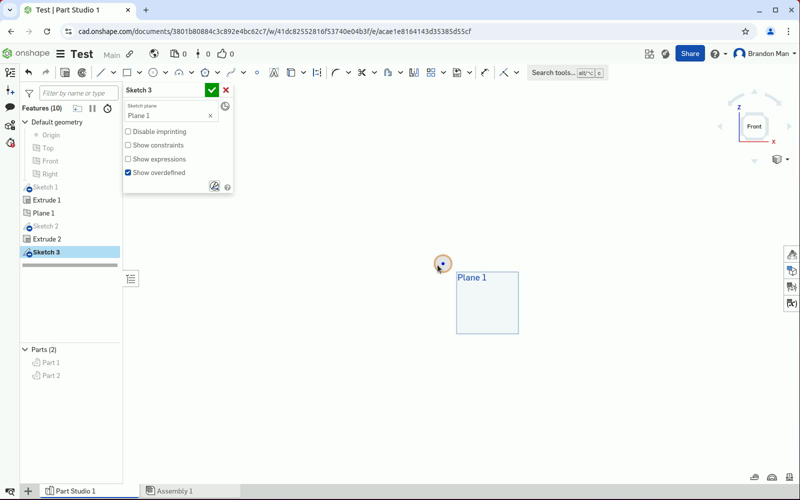
scroll(6)
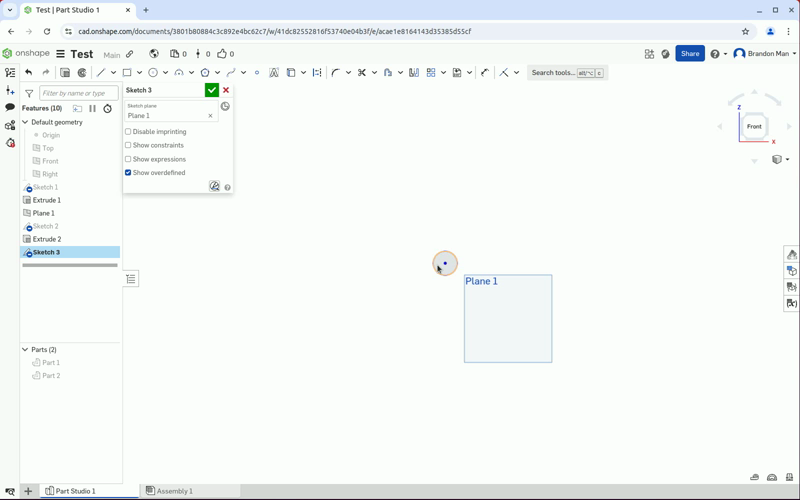
scroll(6)
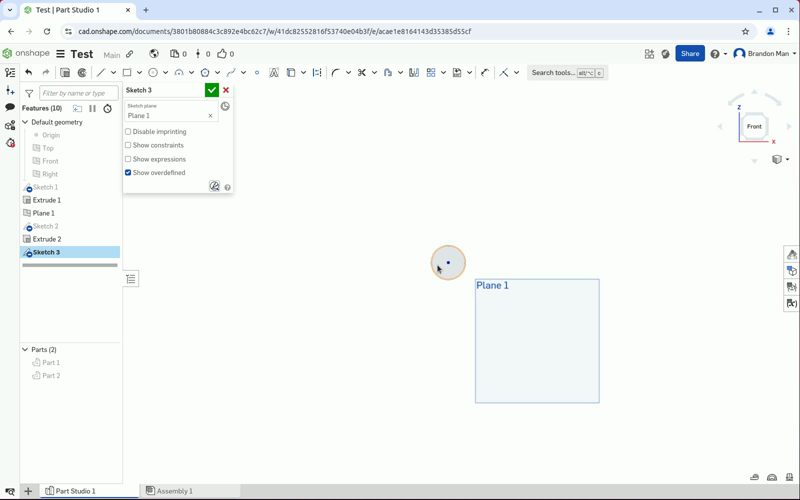
scroll(6)
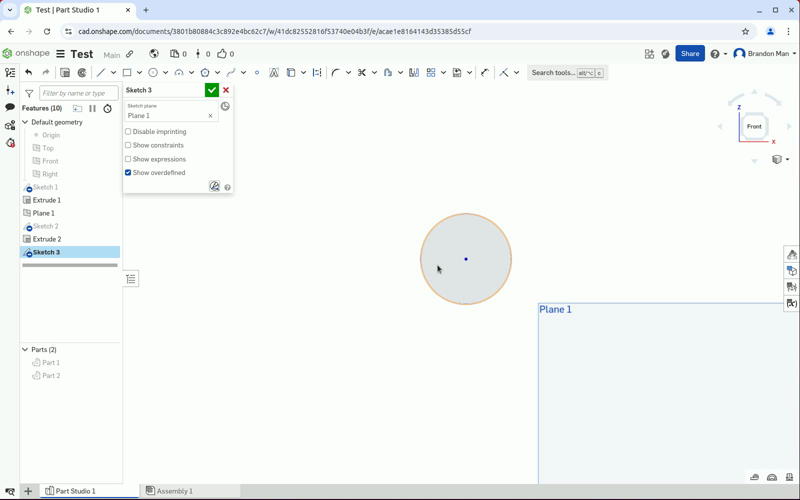
click(437, 264)
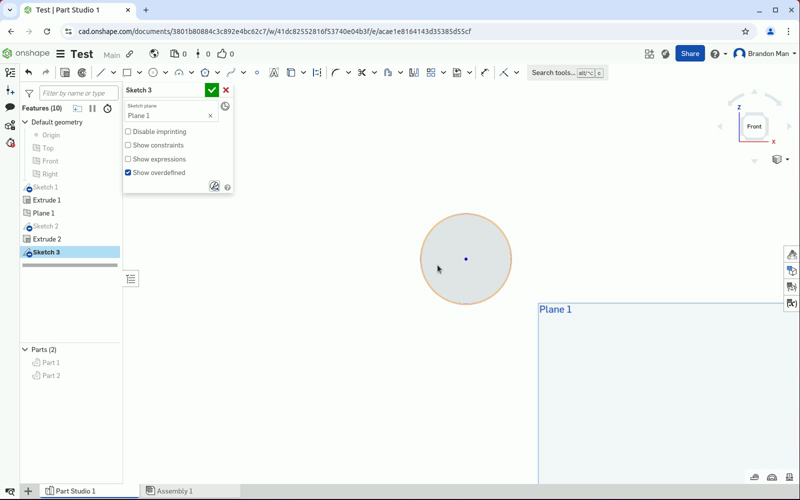
scroll(-6)
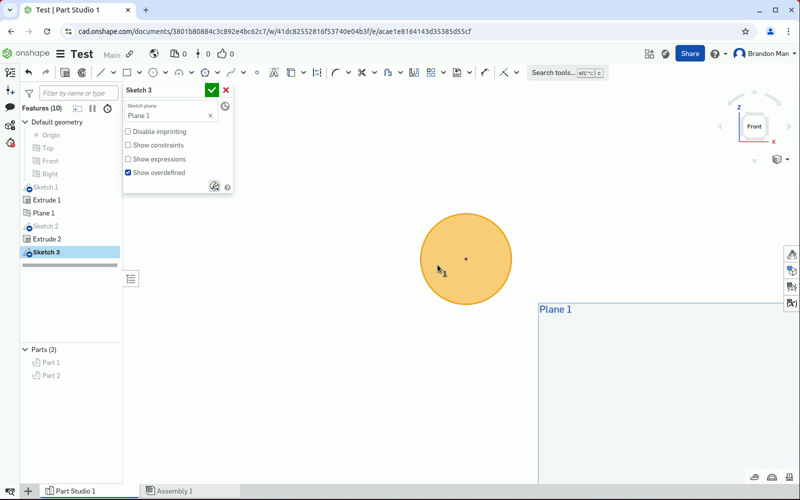
scroll(-6)
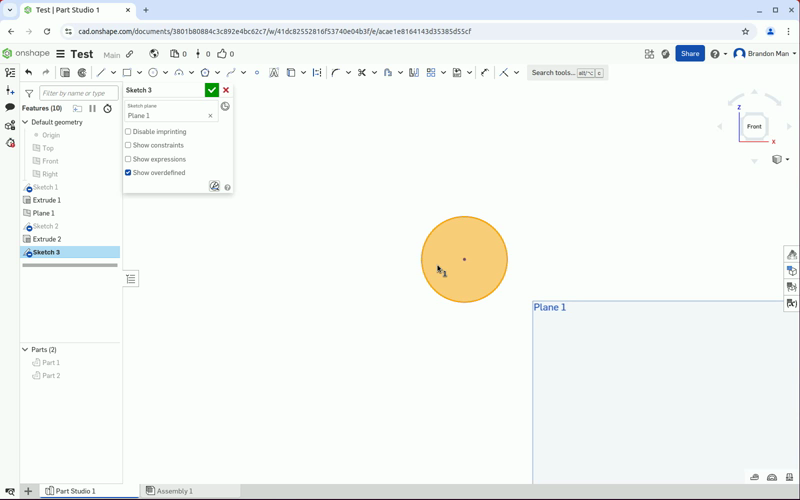
scroll(-6)
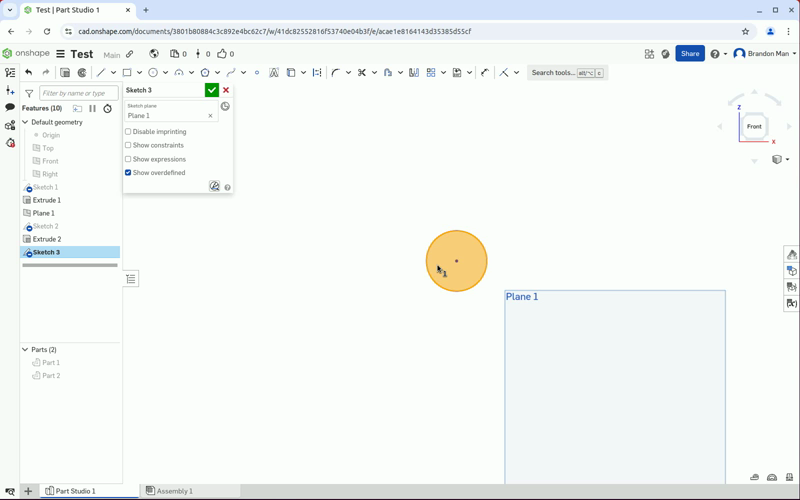
scroll(-6)
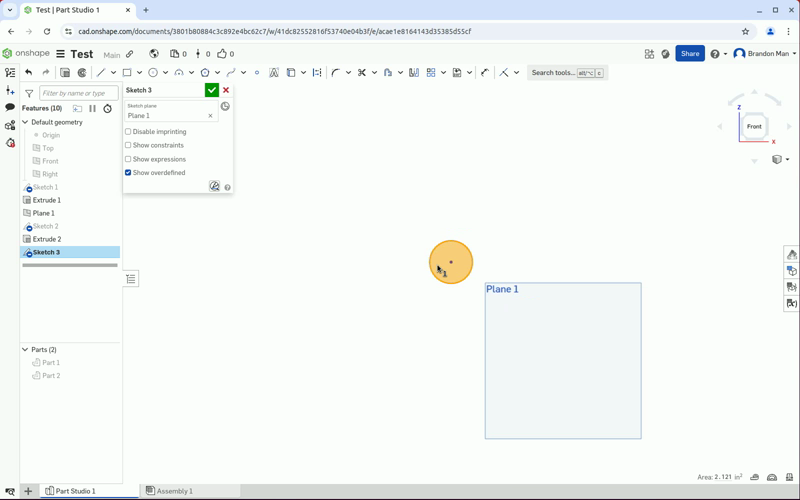
scroll(-6)
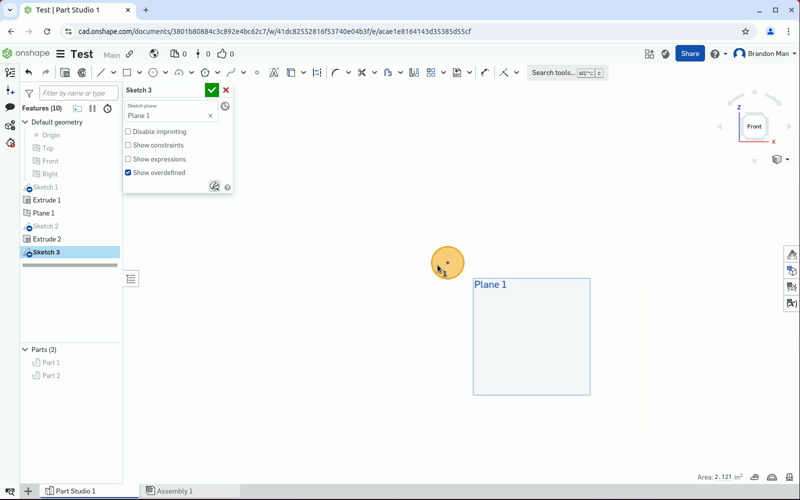
scroll(-6)
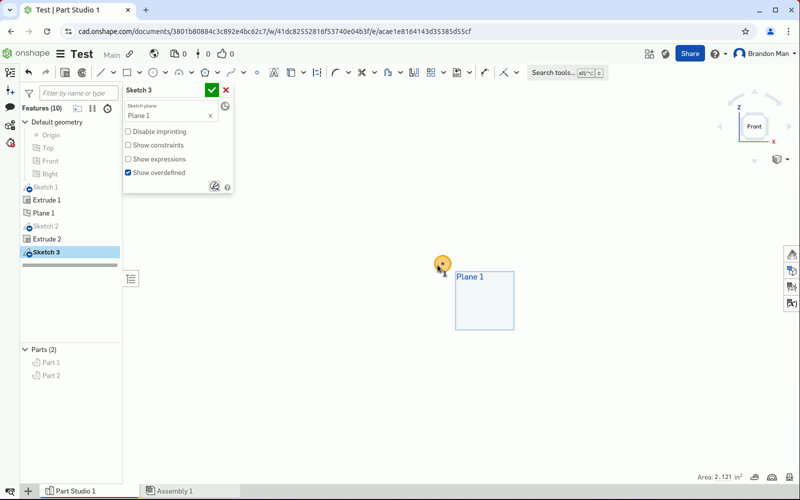
scroll(-6)
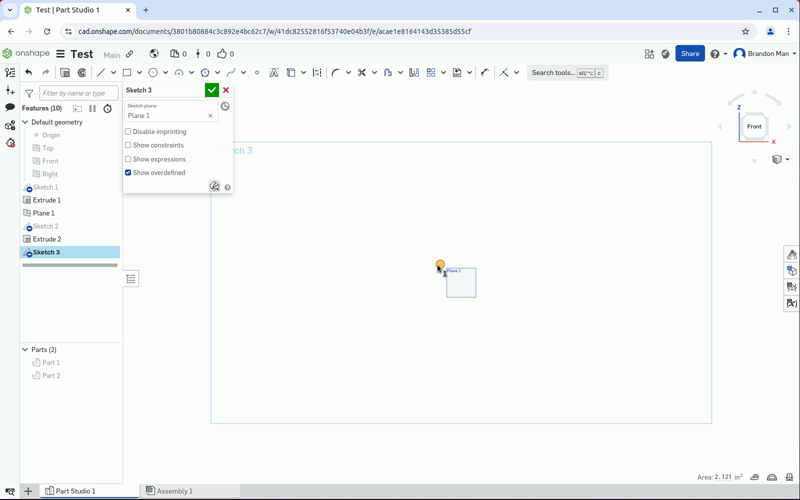
mouse_move(73, 352)
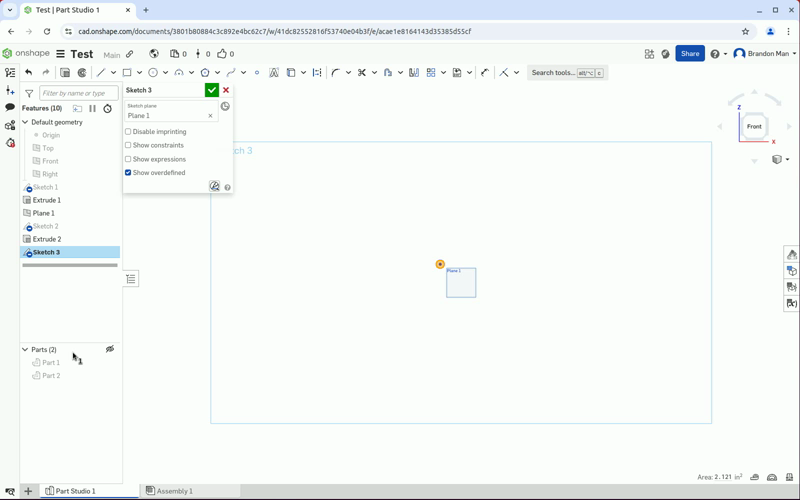
key(shift+y)
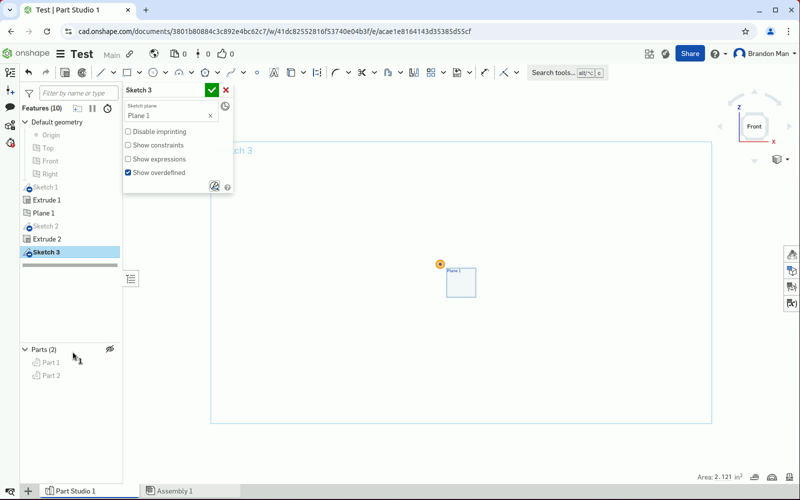
key(shift+e)
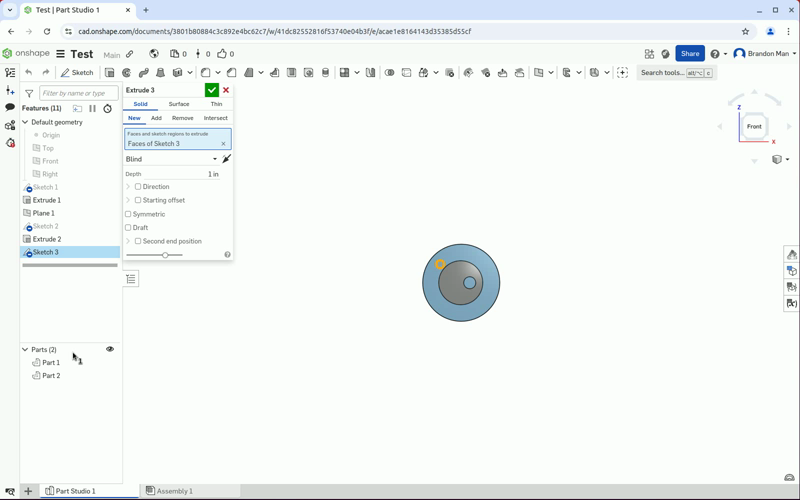
mouse_move(143, 106)
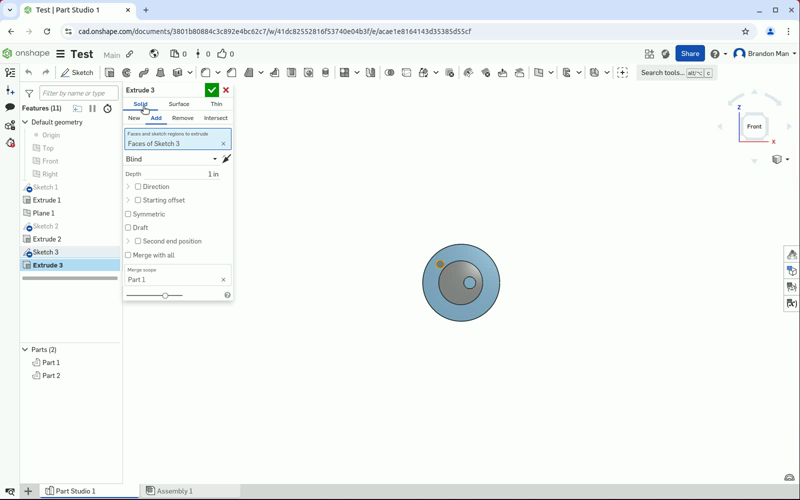
click(143, 106)
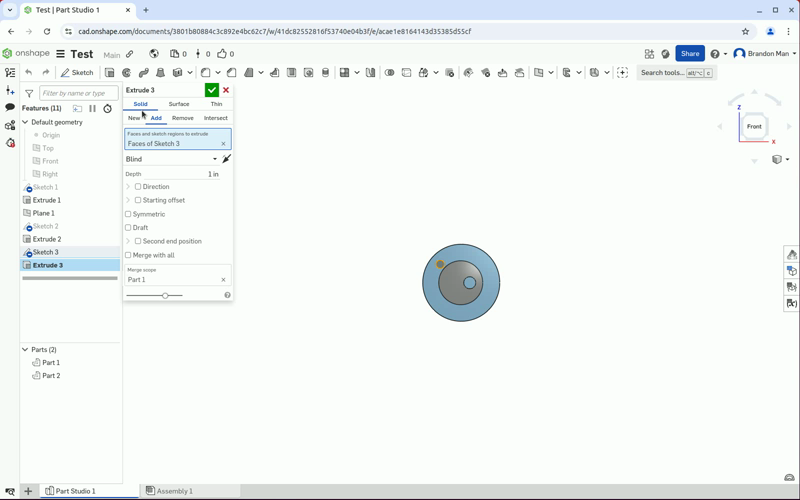
mouse_move(137, 120)
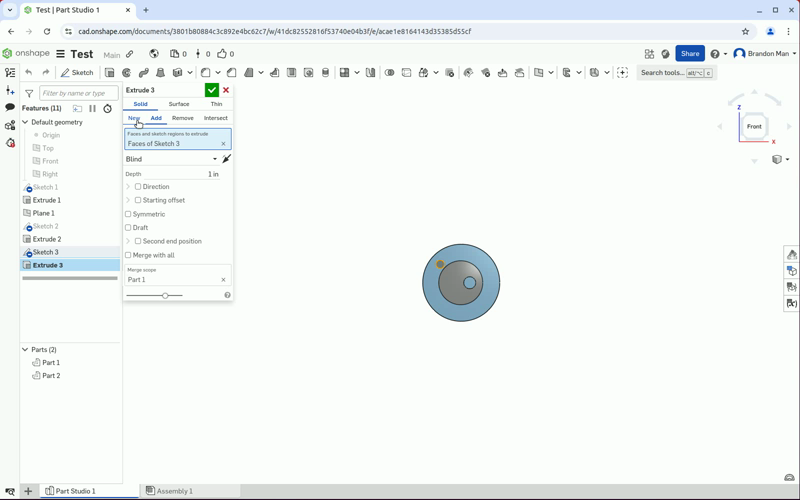
click(137, 120)
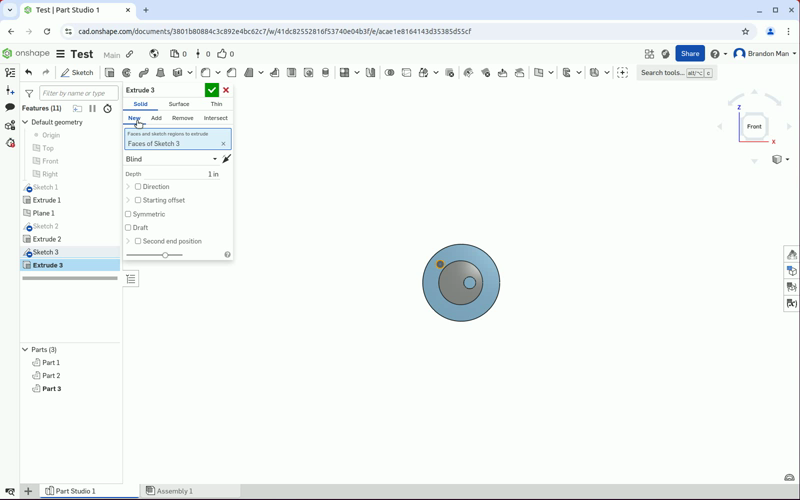
key(tab, 4)
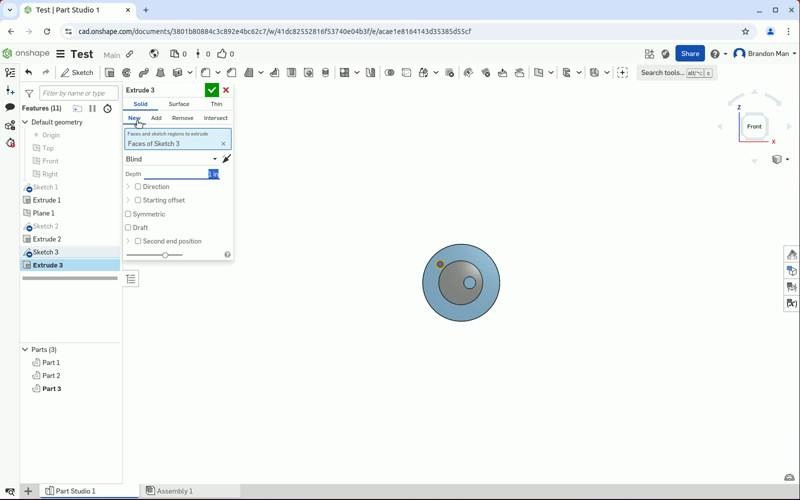
text(18.294)
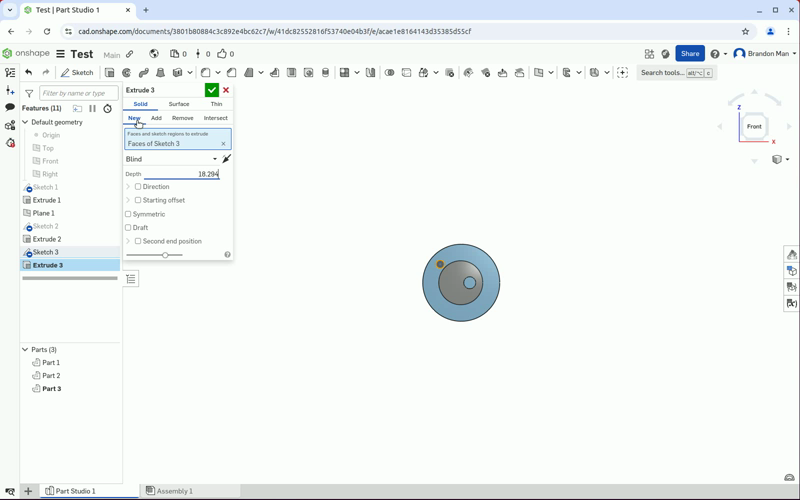
key(enter)
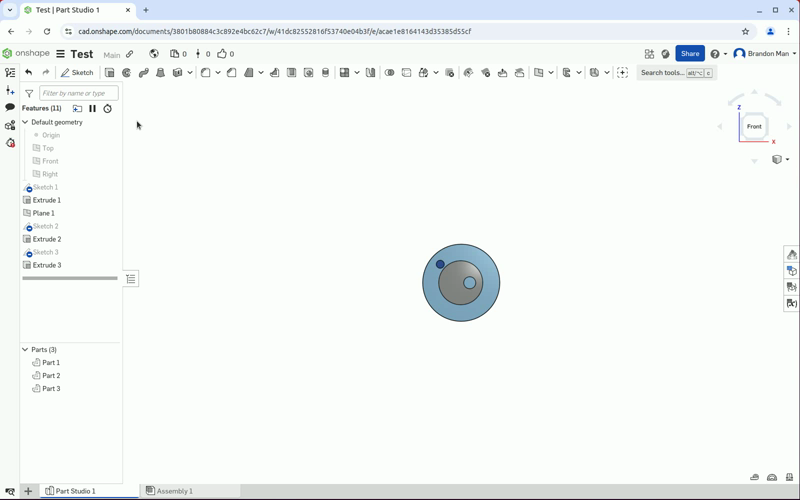
key(shift+h)
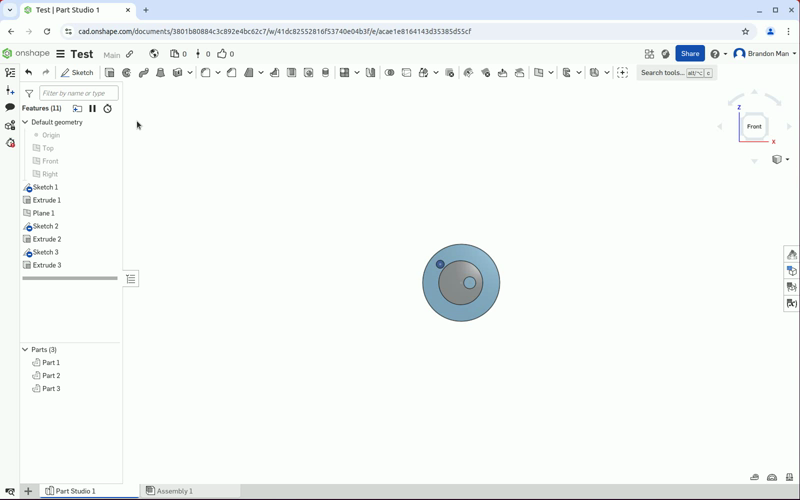
key(shift+h)
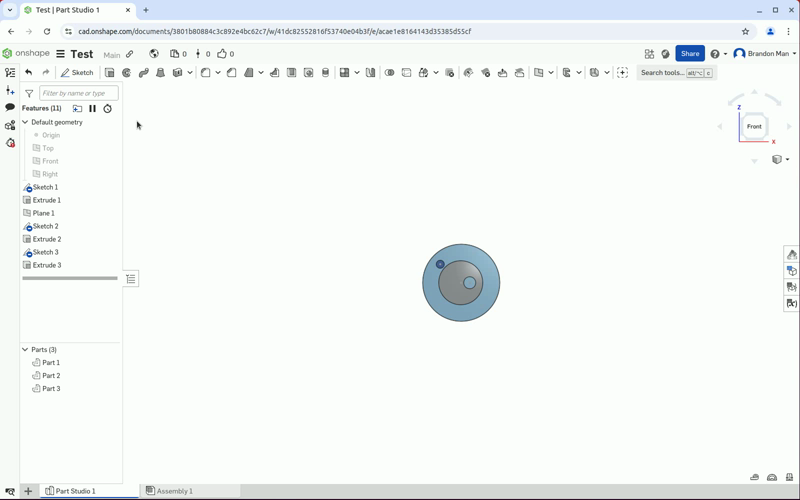
key(shift+7)
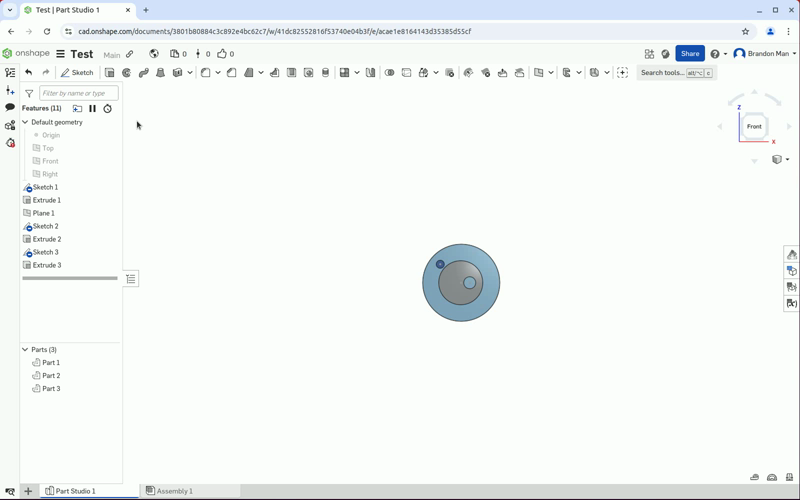
key(left, 2)
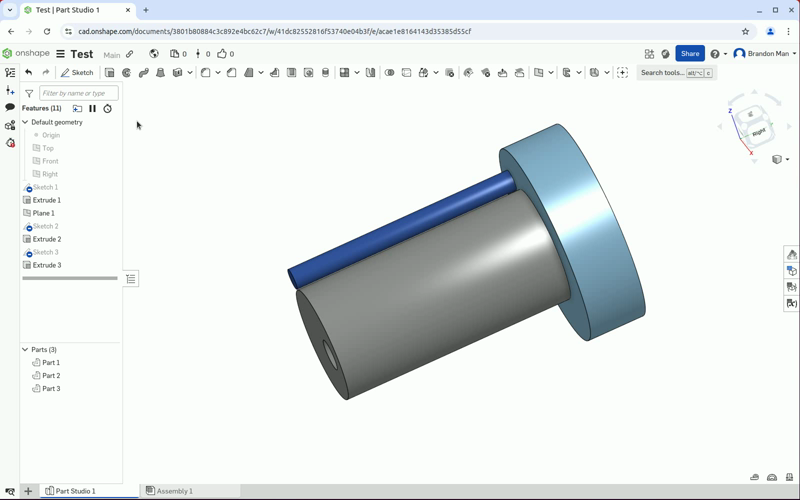
key(down, 2)
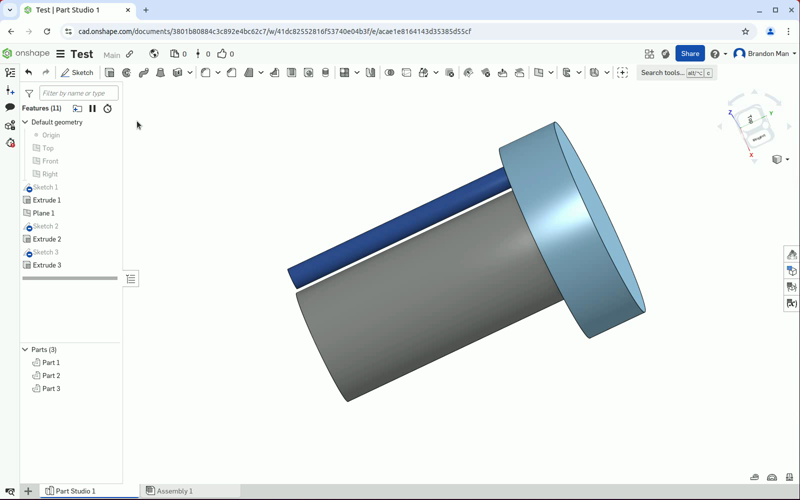
key(up, 2)
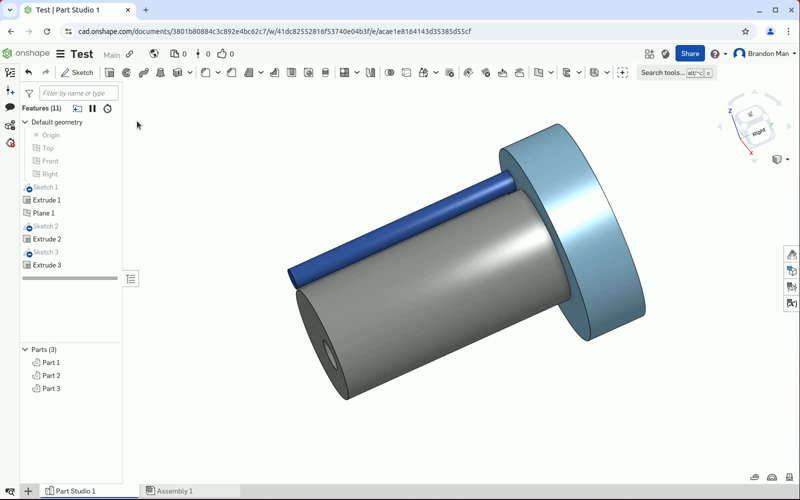
key(right, 2)
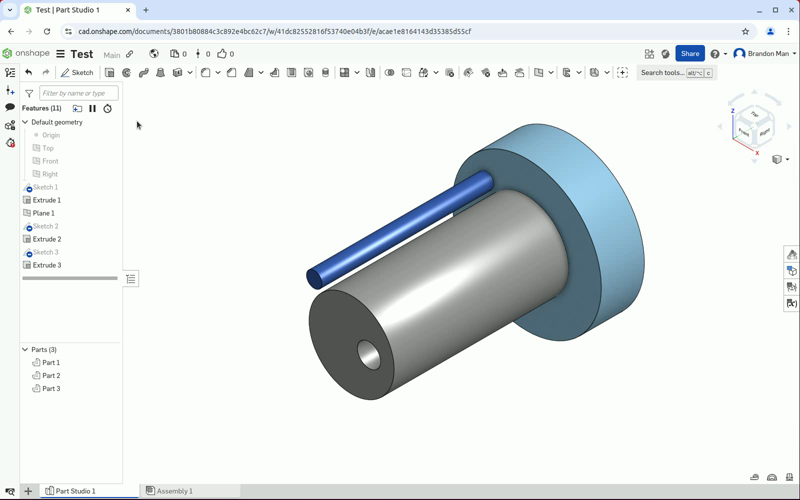
mouse_move(73, 189)
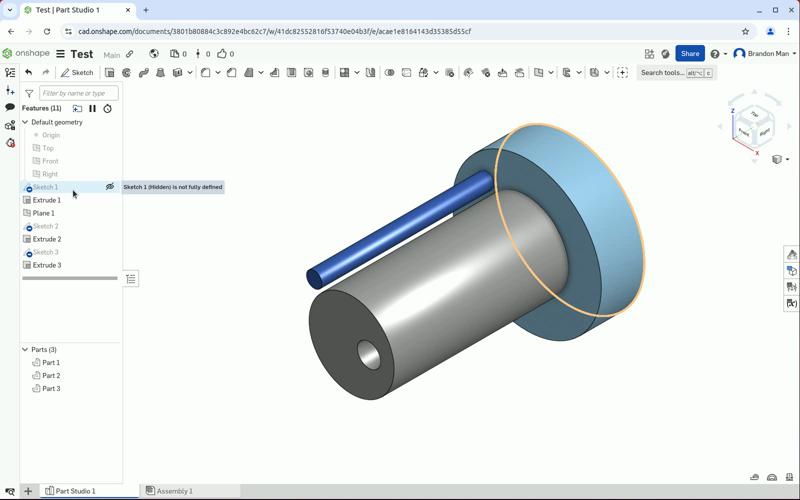
click(73, 189)